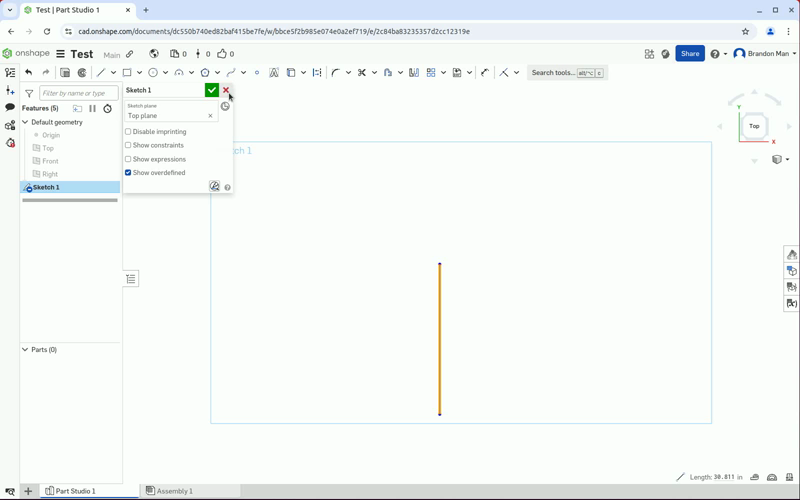
key(shift+h)
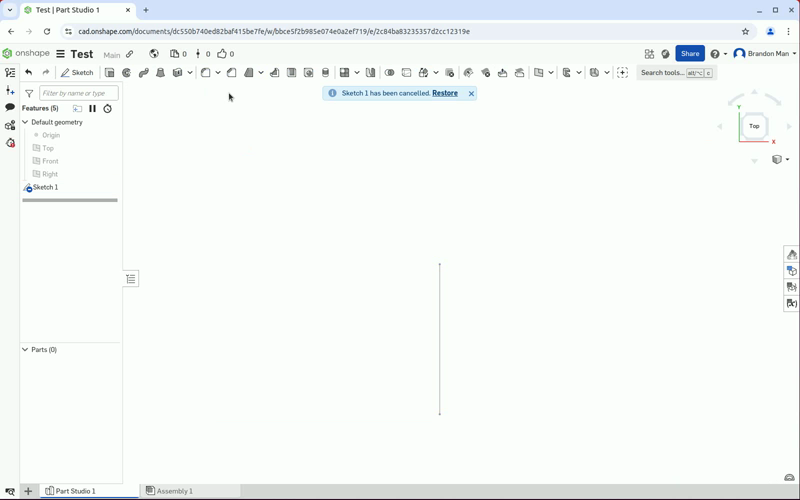
key(shift+s)
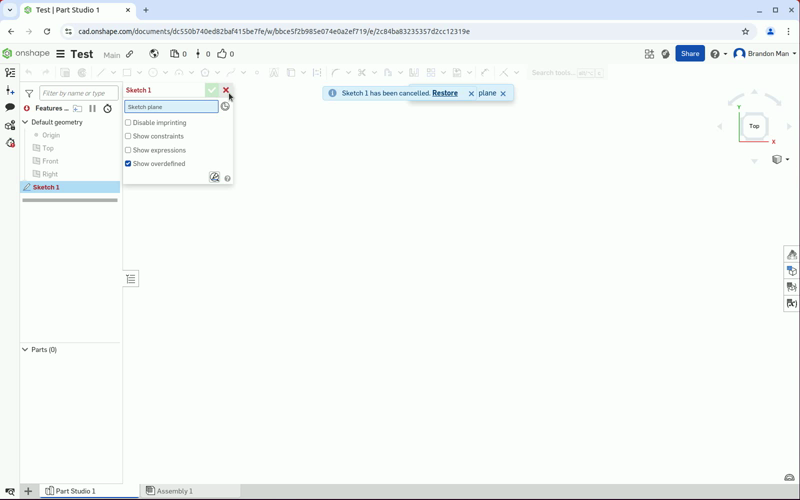
mouse_move(73, 150)
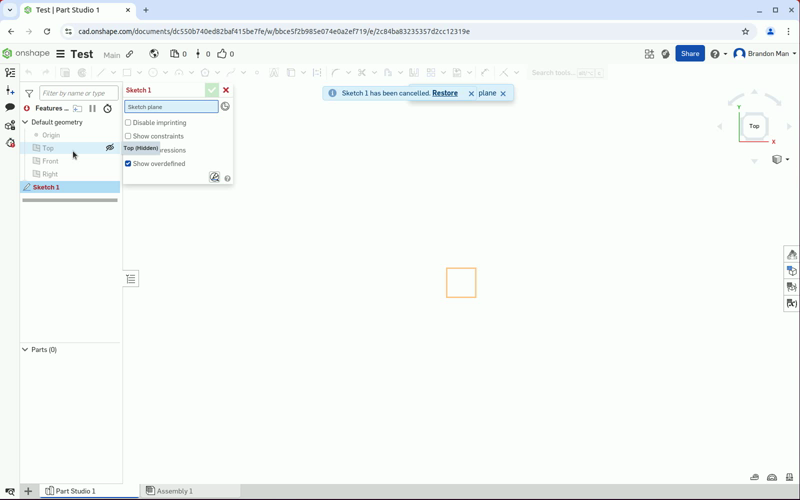
click(73, 150)
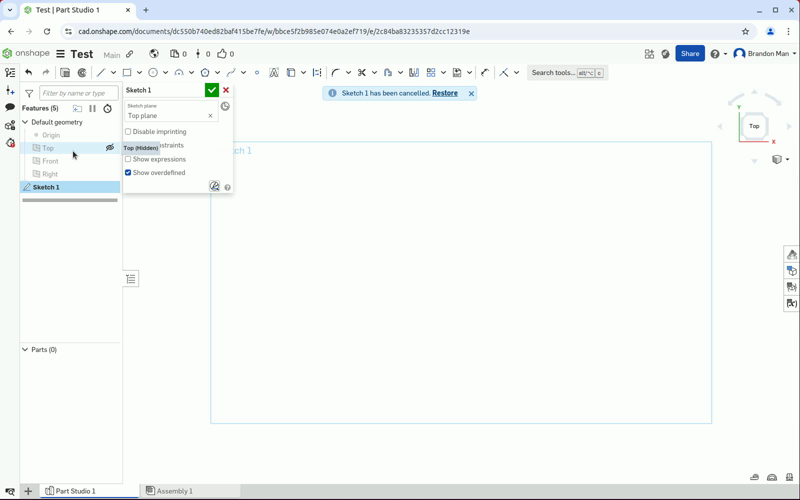
mouse_move(73, 352)
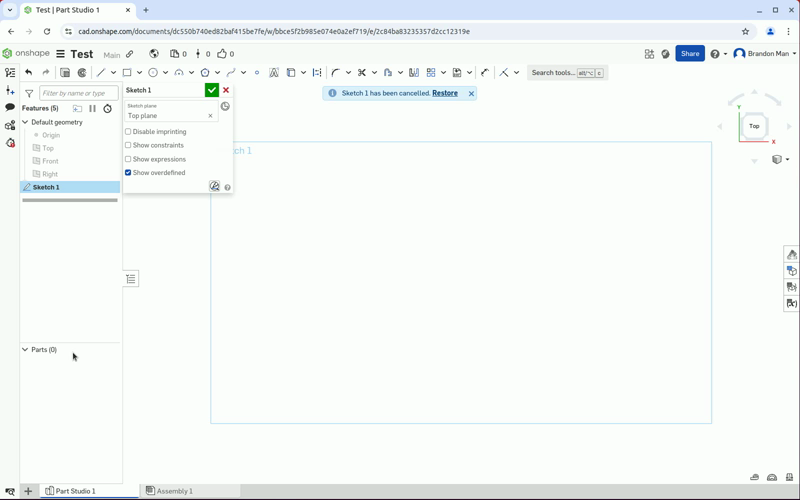
key(y)
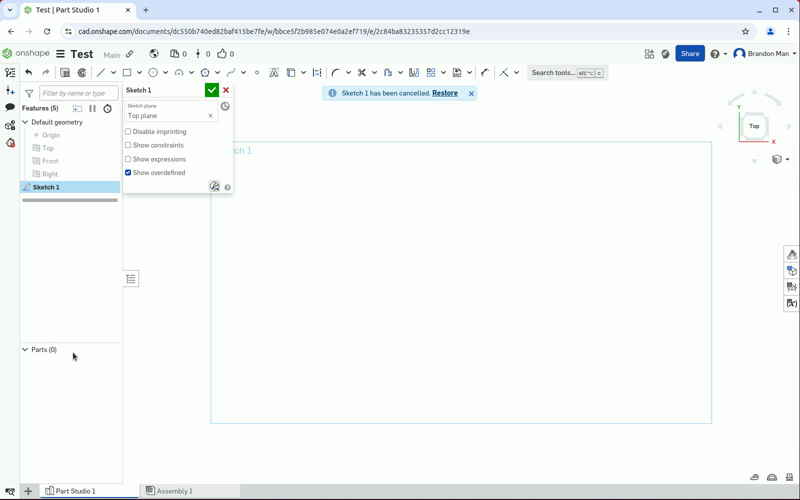
key(c)
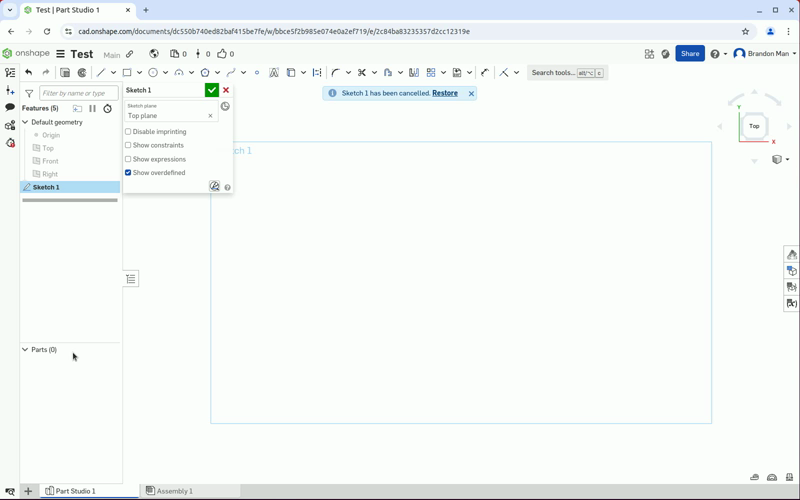
key_down(shift)
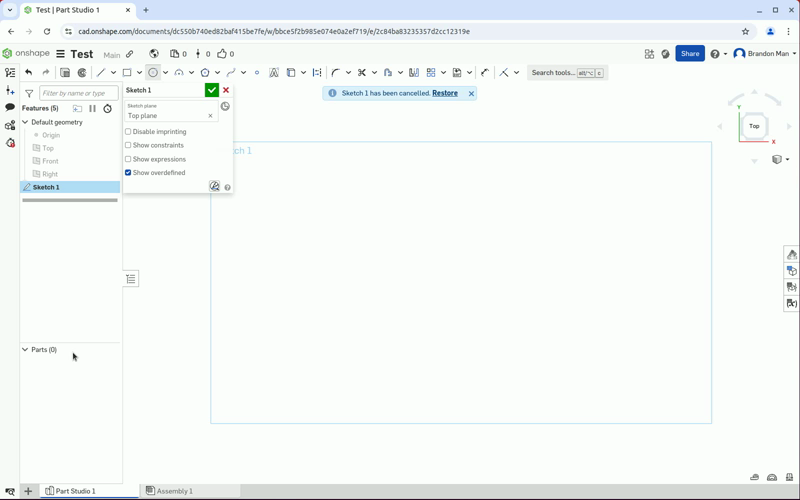
mouse_move(460, 282)
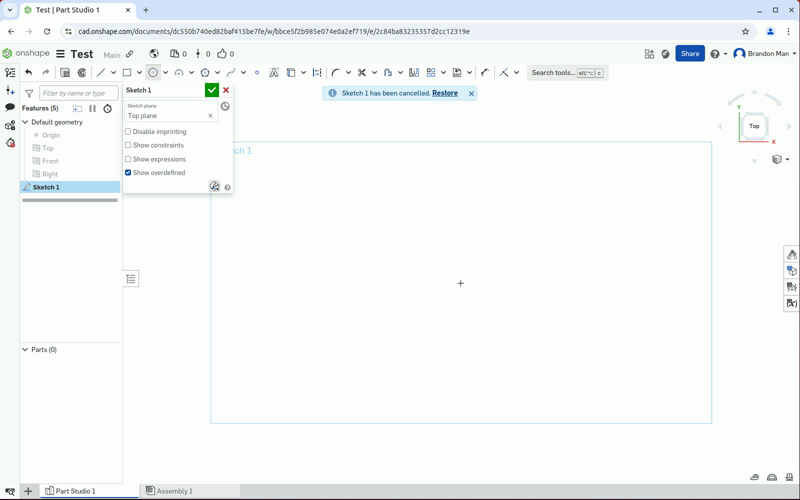
click(460, 282)
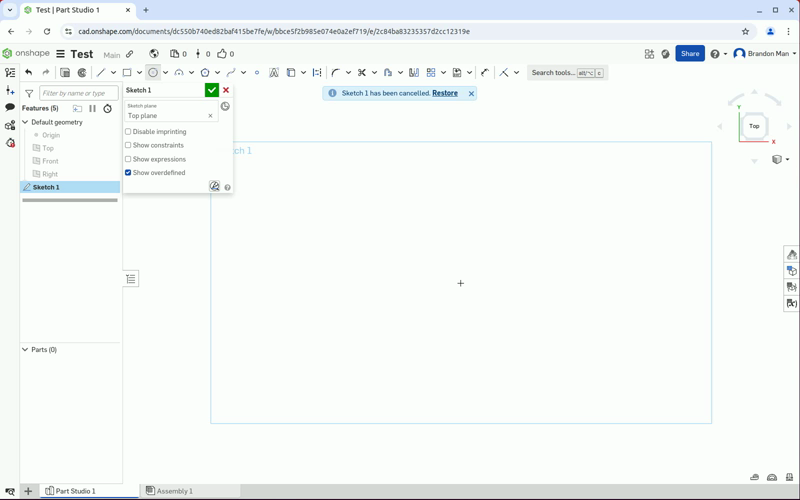
key_up(shift)
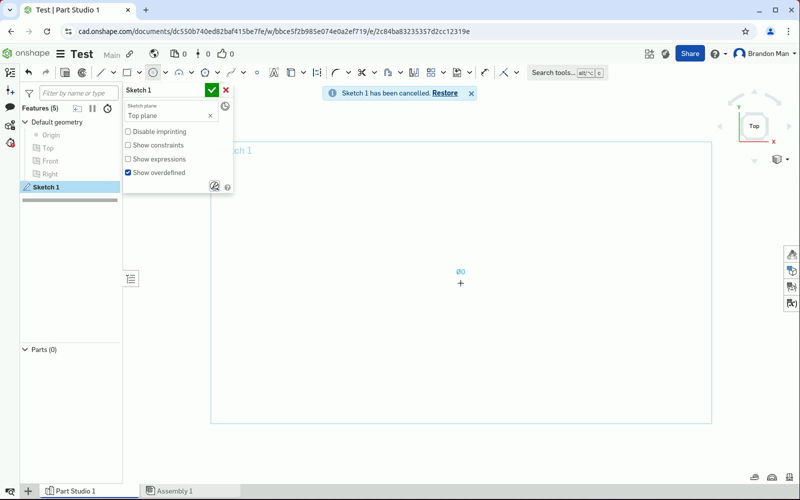
mouse_move(540, 282)
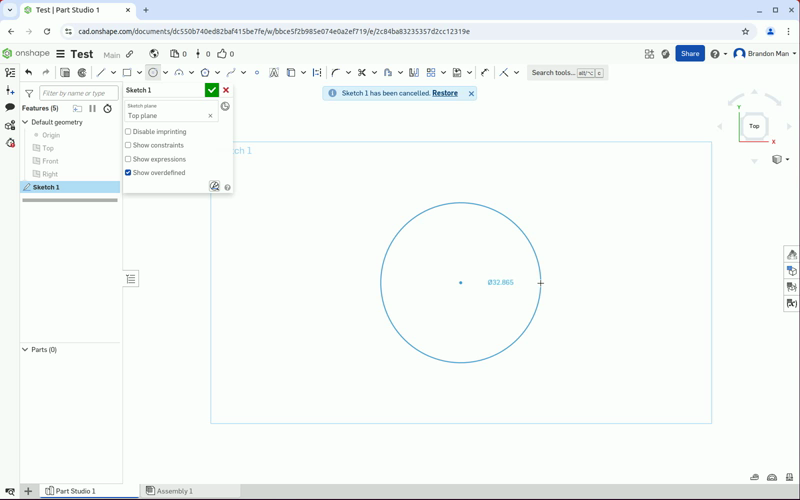
click(540, 282)
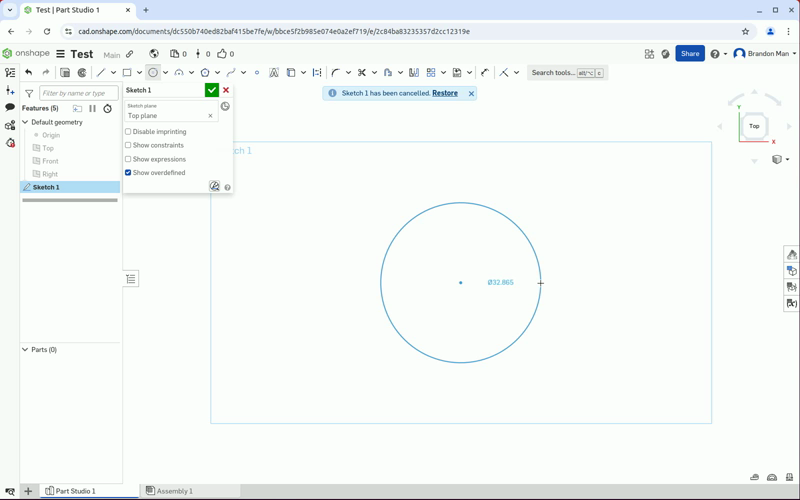
key(esc)
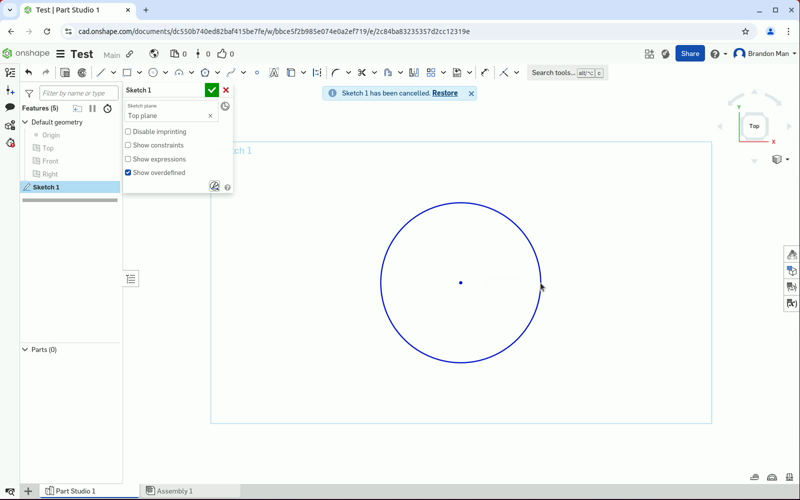
mouse_move(431, 261)
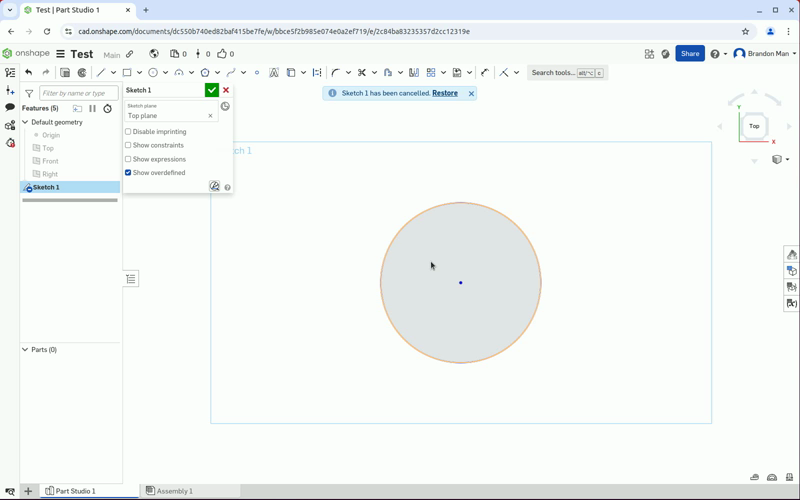
click(431, 261)
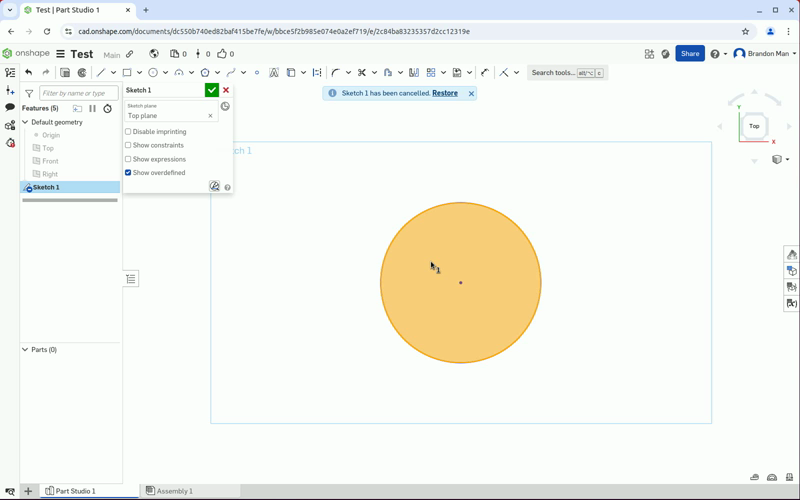
mouse_move(73, 352)
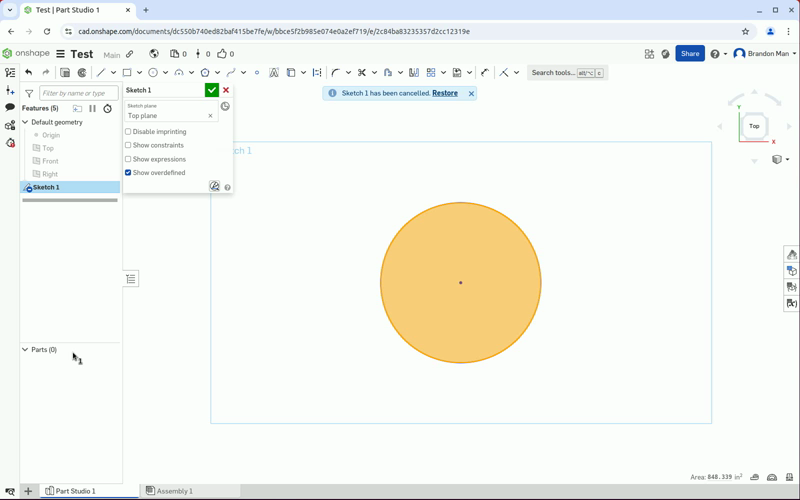
key(shift+y)
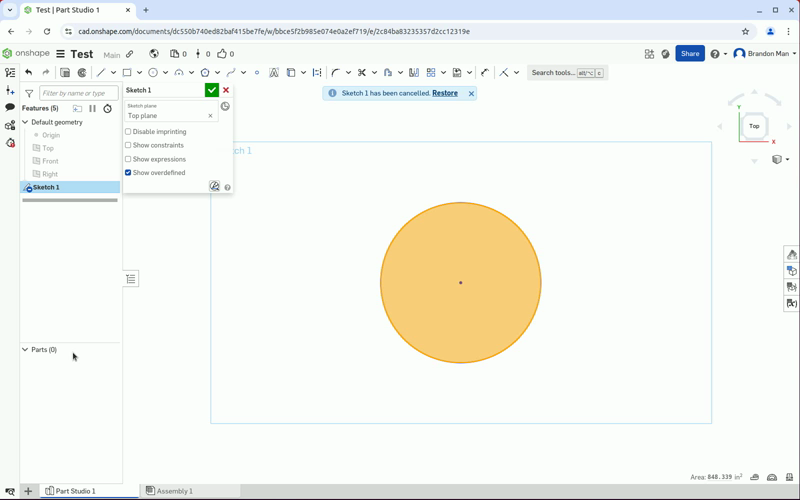
key(shift+e)
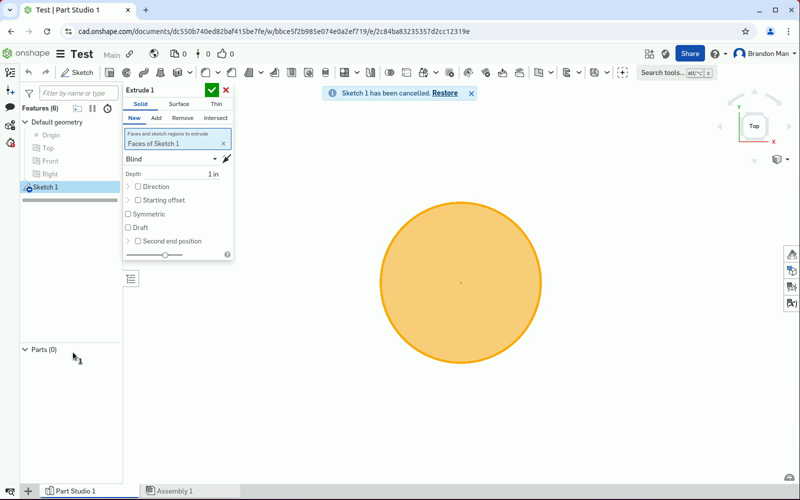
mouse_move(143, 106)
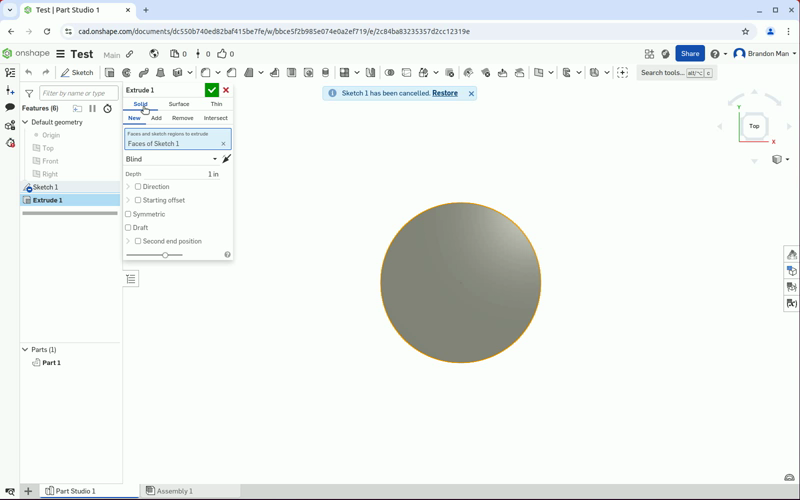
click(143, 106)
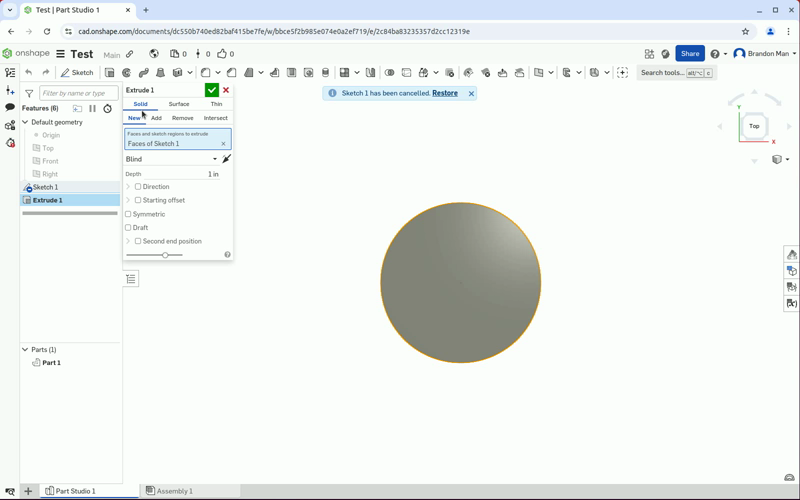
mouse_move(137, 120)
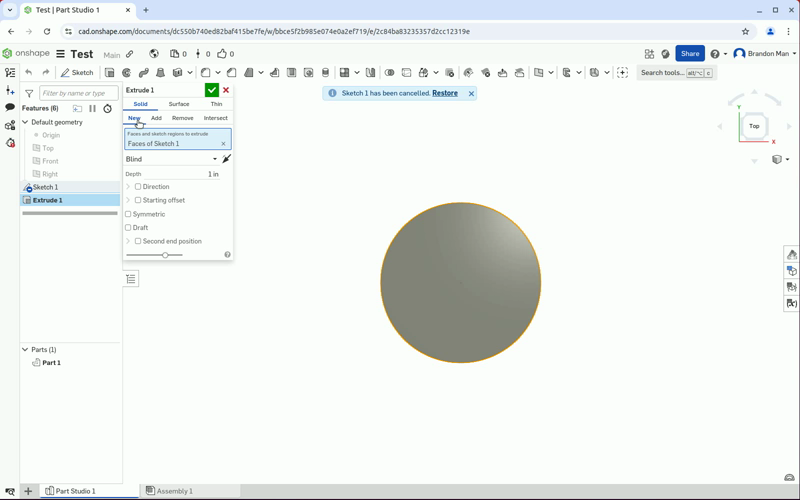
click(137, 120)
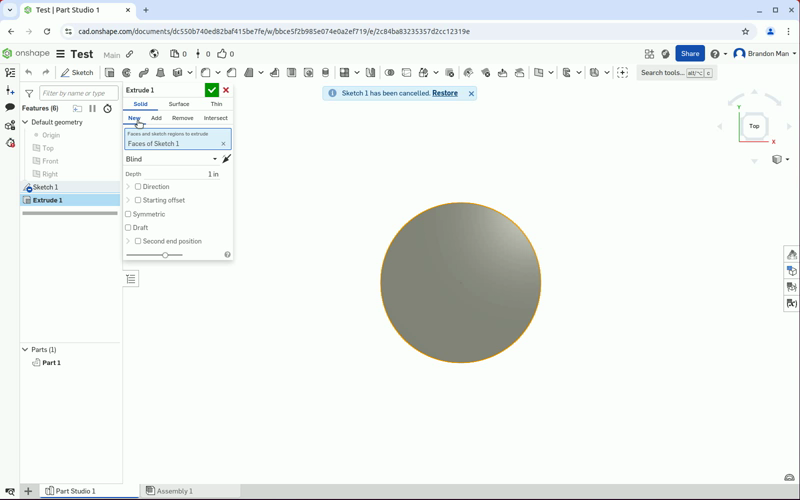
key(tab, 4)
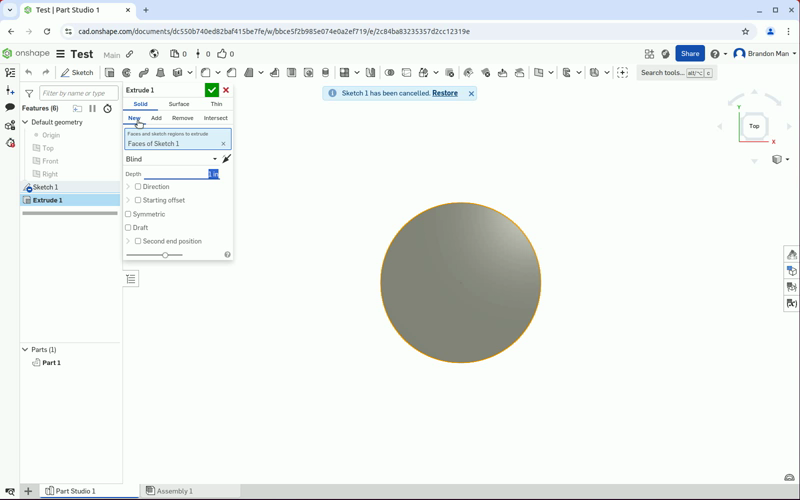
text(1.204)
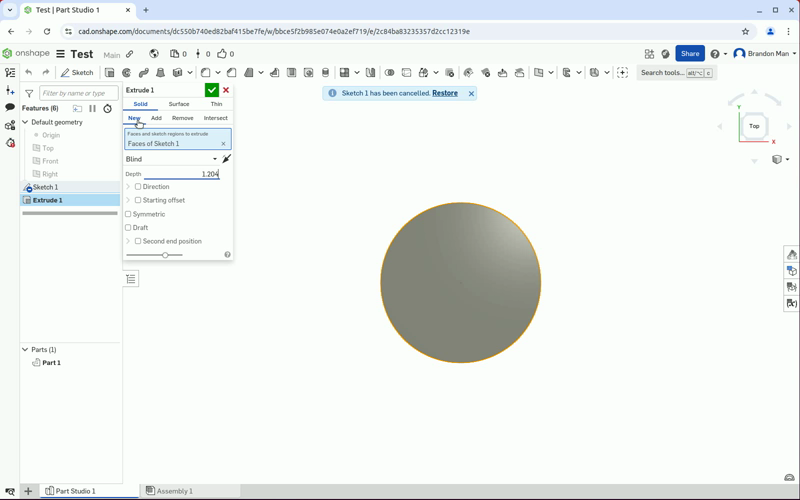
key(enter)
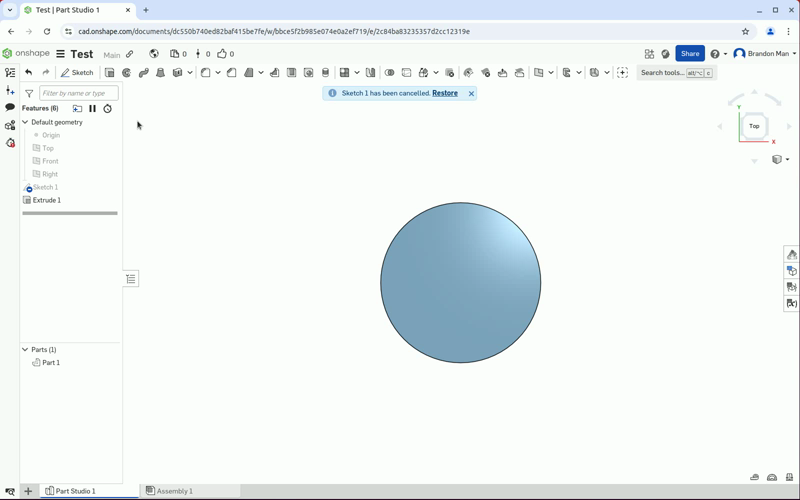
key(shift+h)
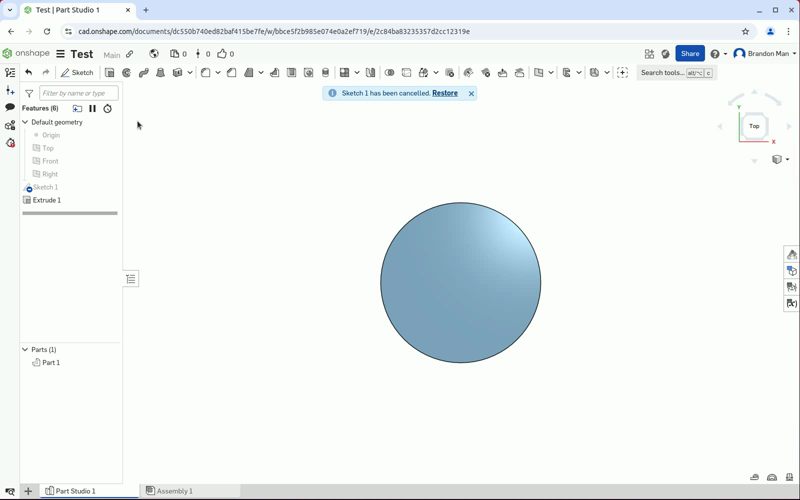
key(shift+h)
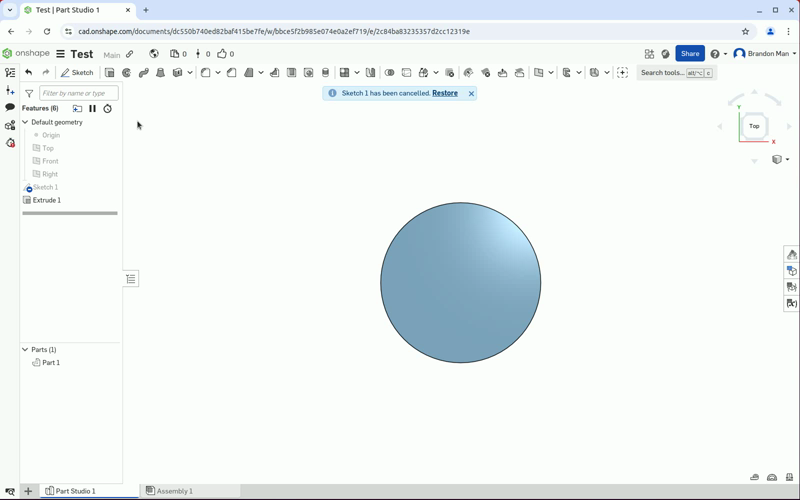
mouse_move(73, 189)
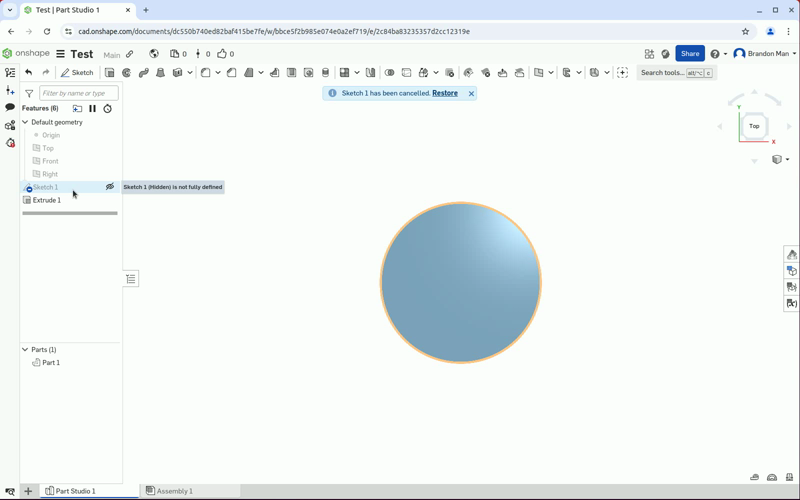
click(73, 189)
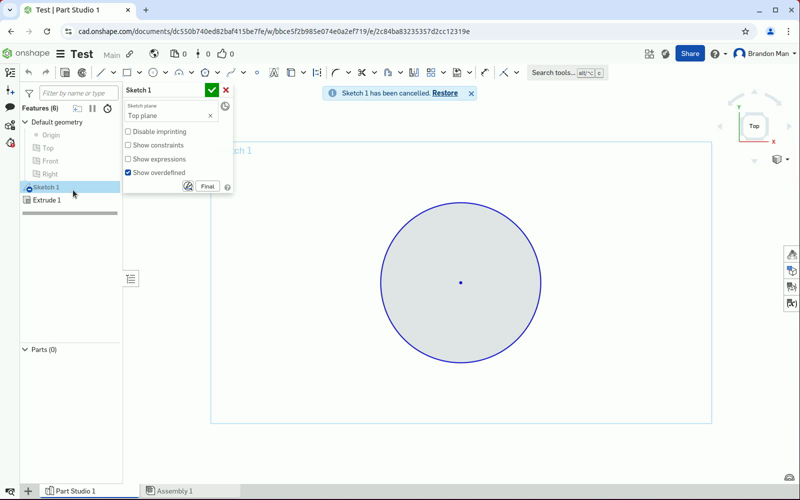
mouse_move(229, 92)
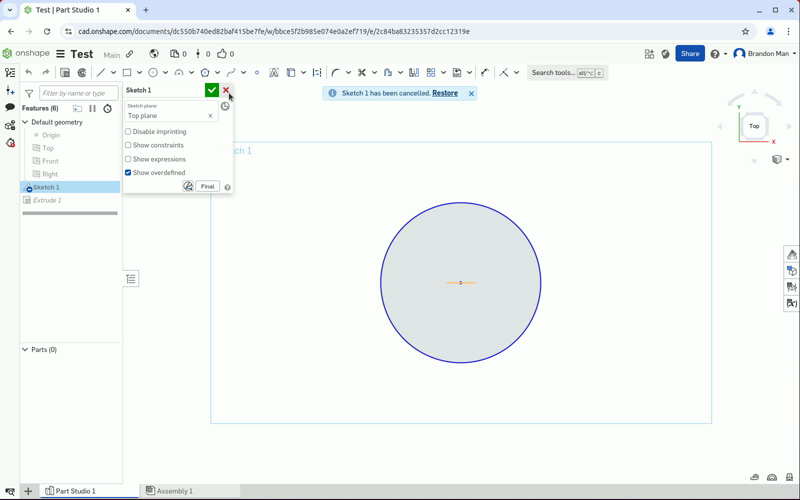
click(229, 92)
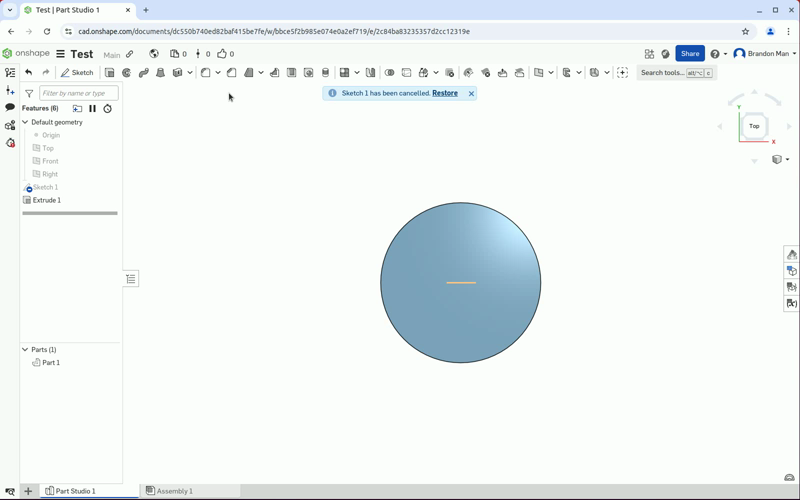
mouse_move(541, 75)
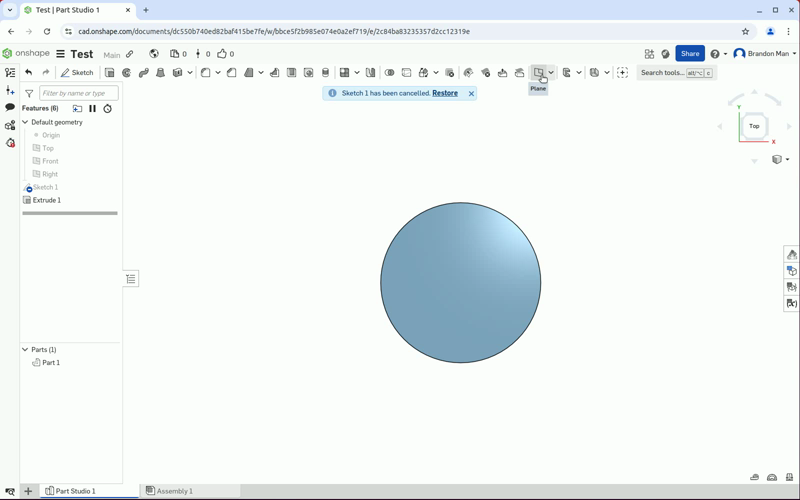
click(541, 75)
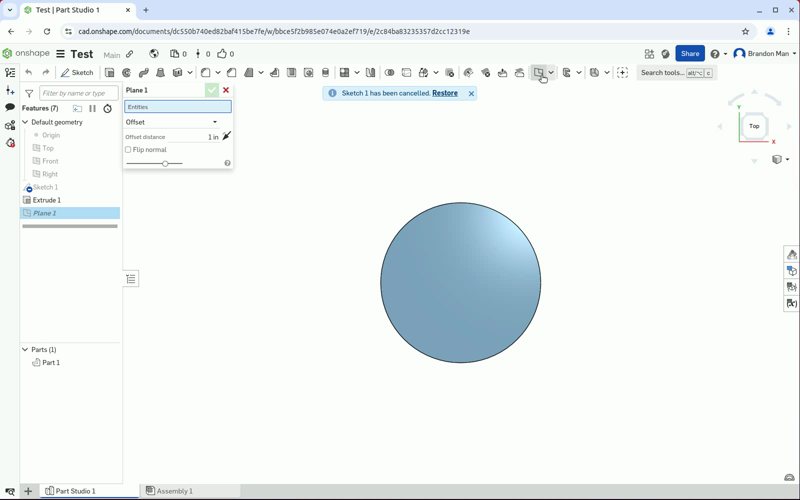
mouse_move(73, 150)
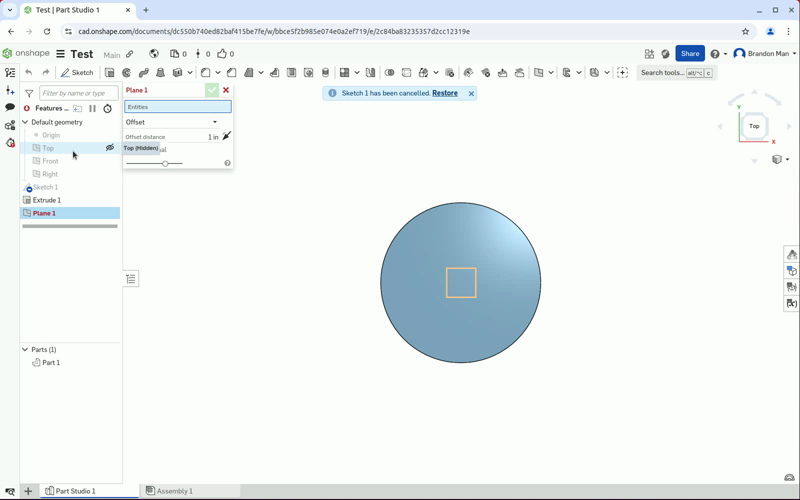
click(73, 150)
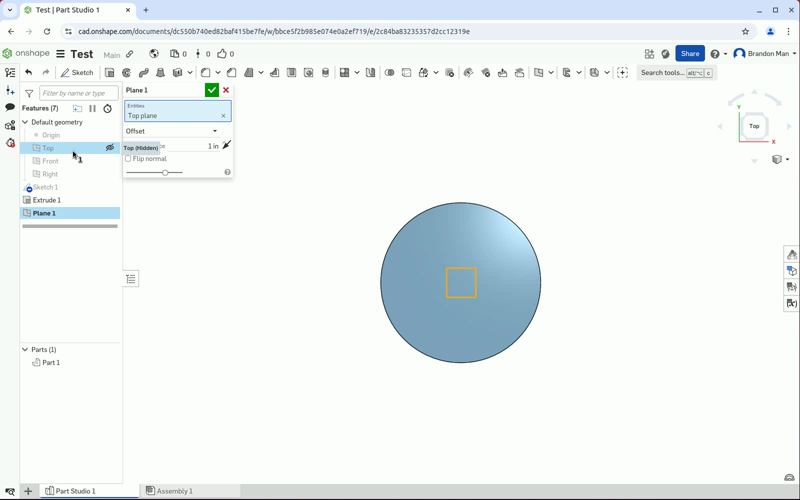
key(tab, 2)
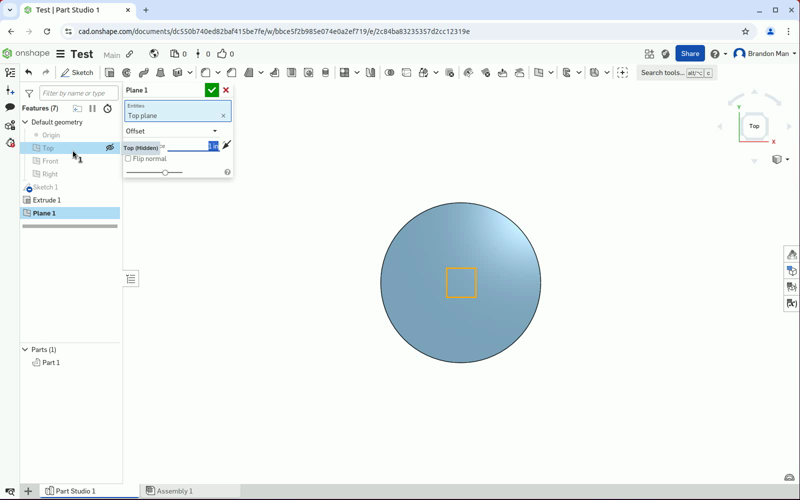
text(1.202)
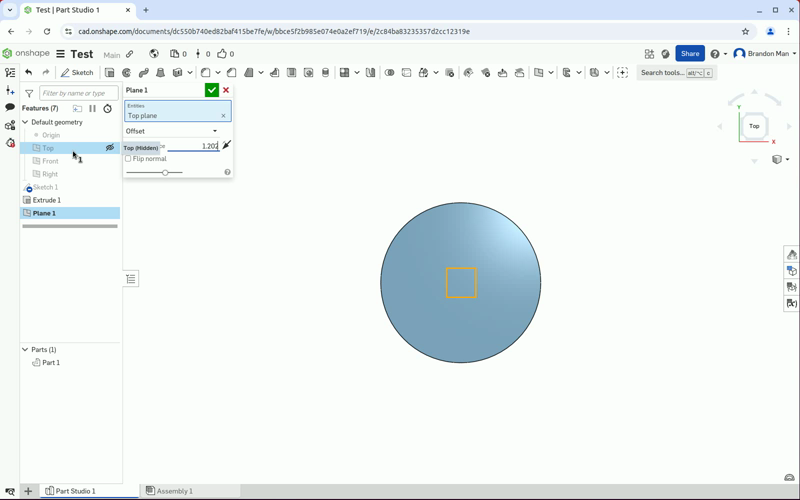
key(enter, 2)
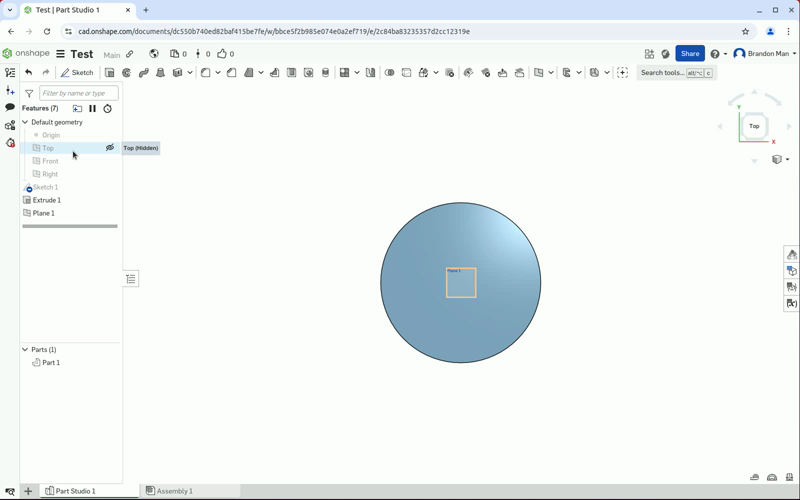
key(shift+s)
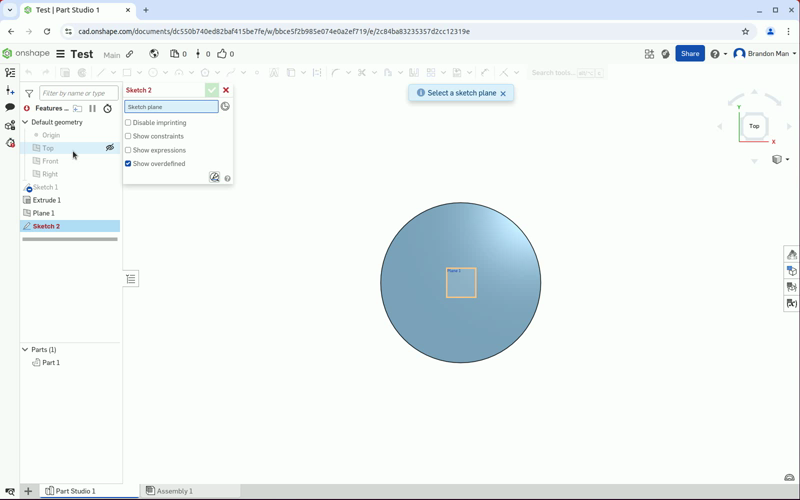
mouse_move(73, 215)
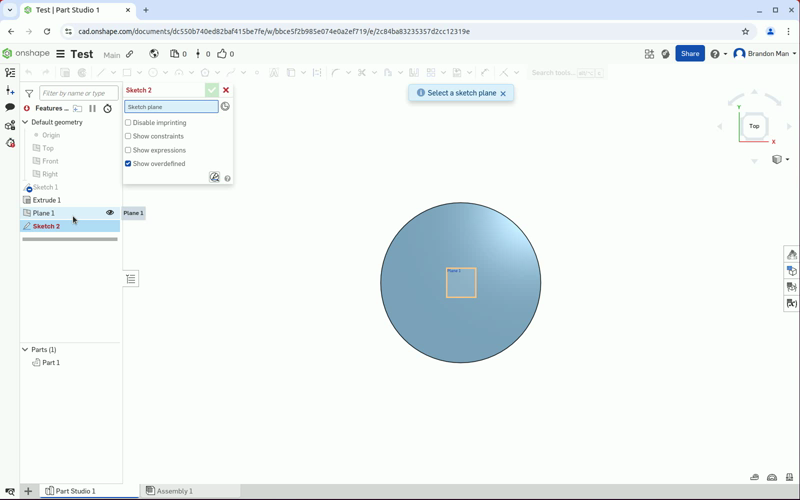
click(73, 215)
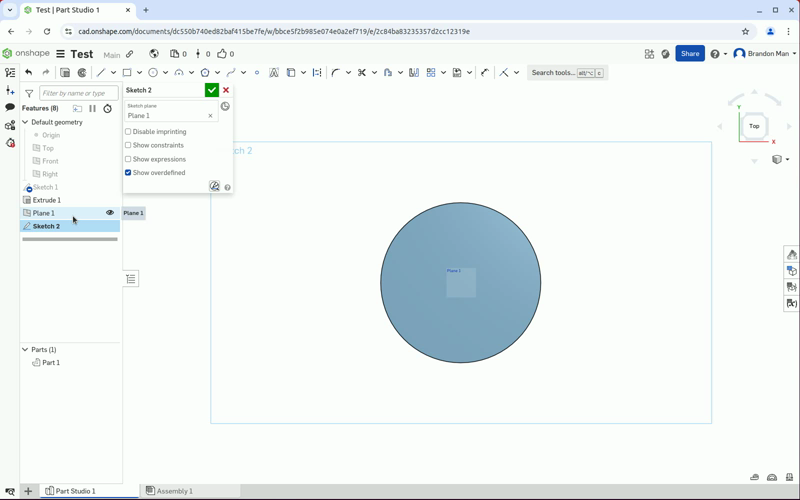
mouse_move(73, 352)
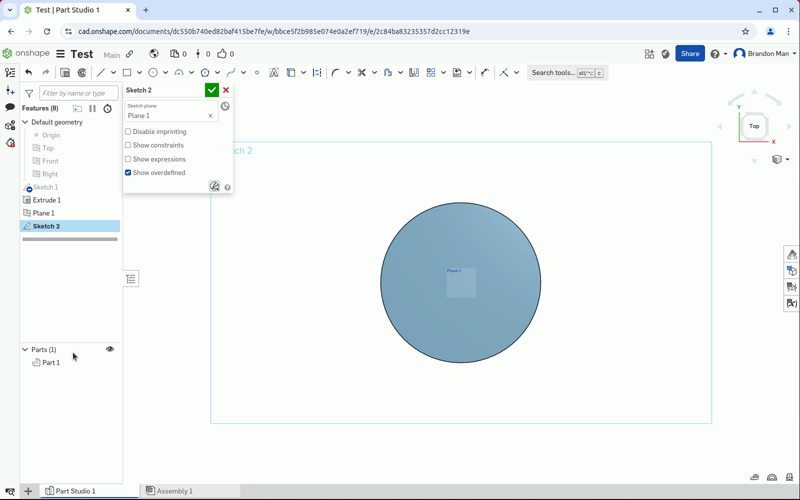
key(y)
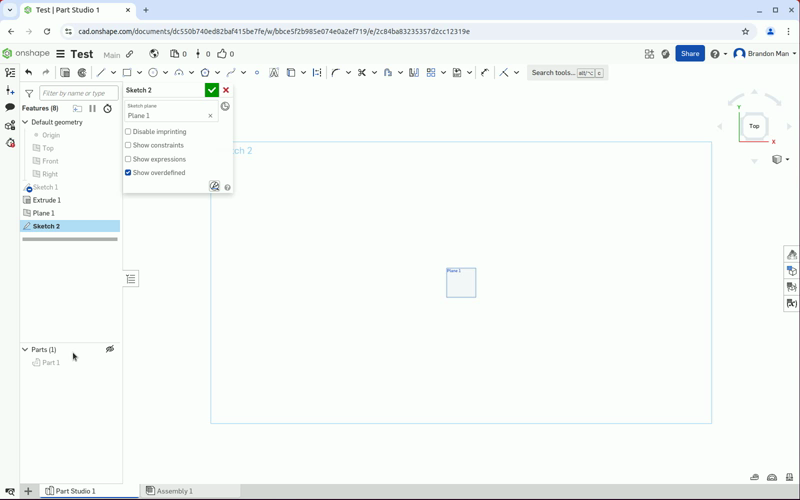
key(c)
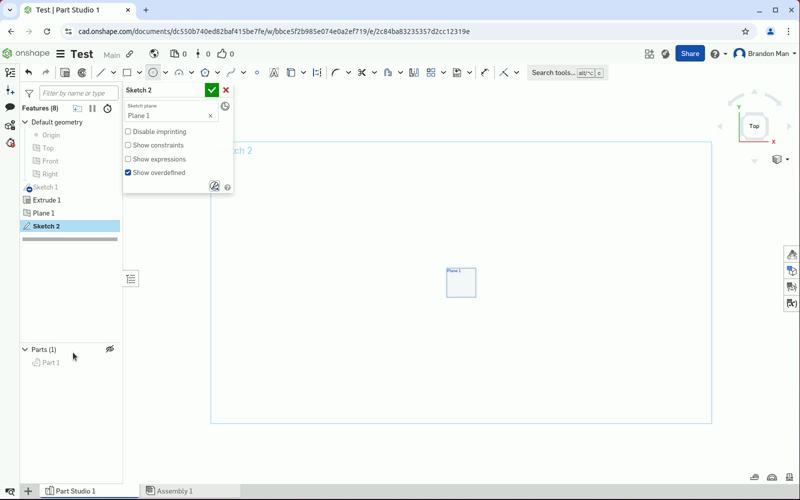
key_down(shift)
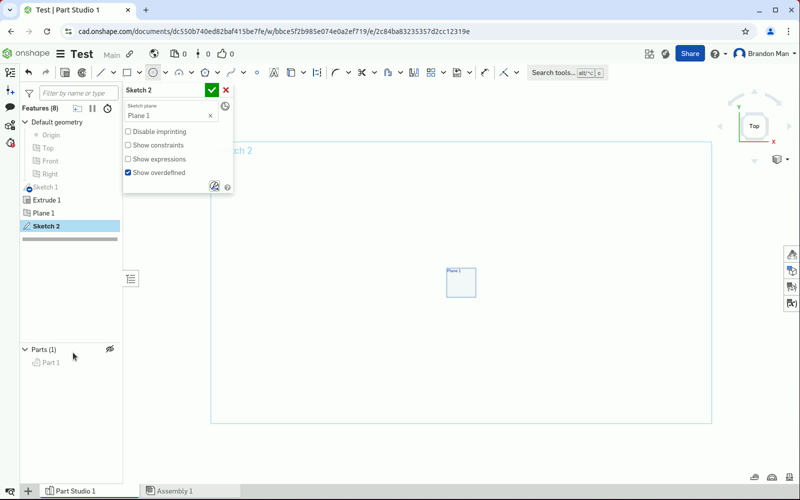
mouse_move(460, 282)
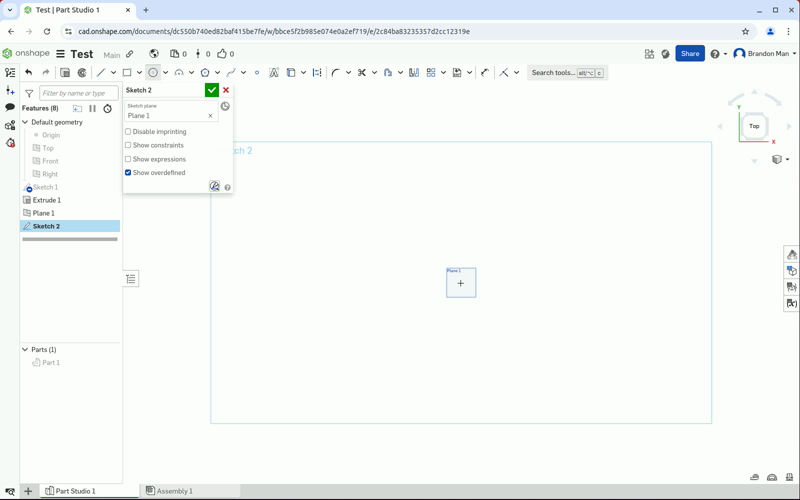
click(460, 282)
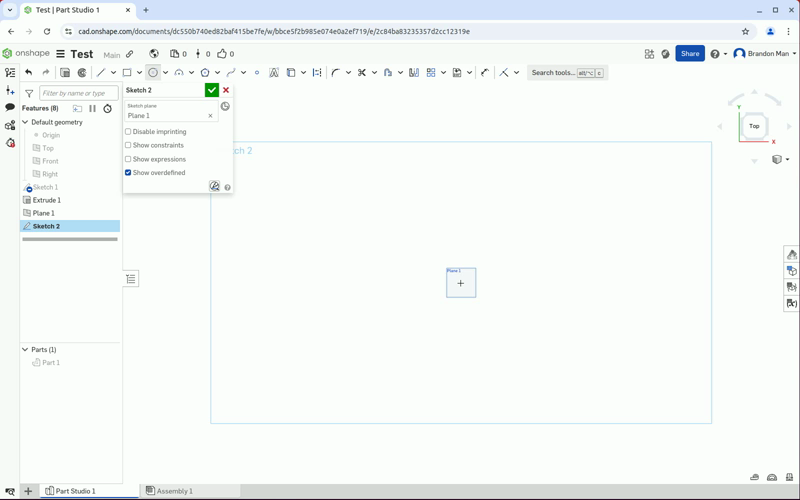
key_up(shift)
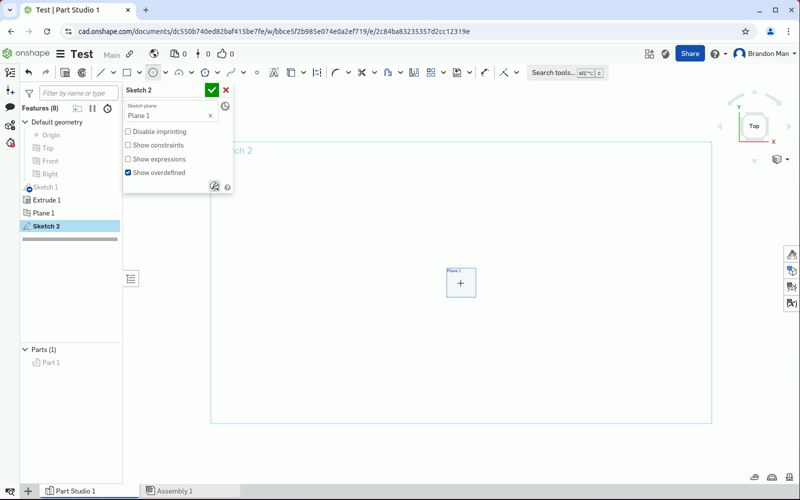
mouse_move(540, 282)
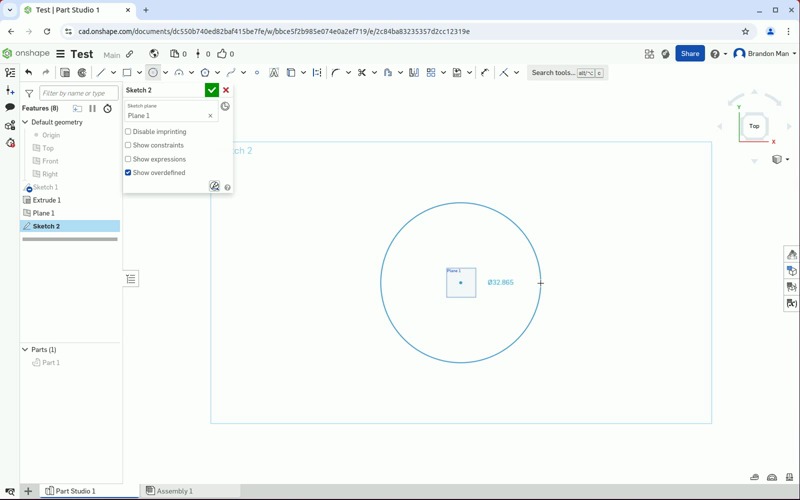
click(540, 282)
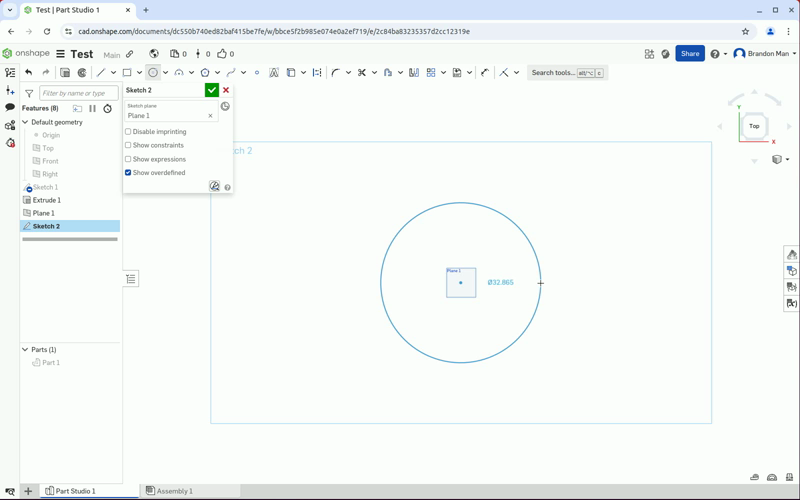
key(esc)
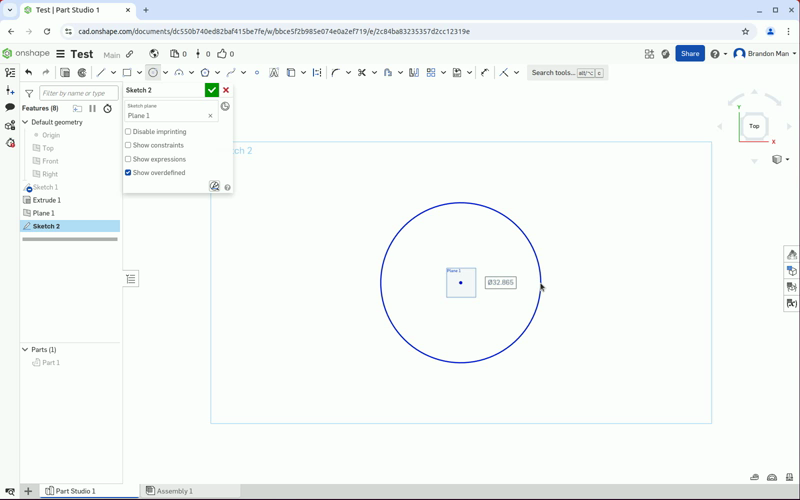
key(c)
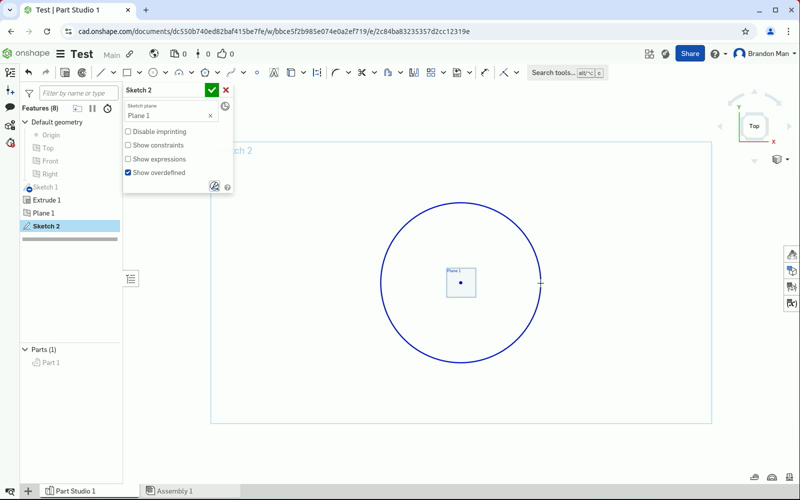
key_down(shift)
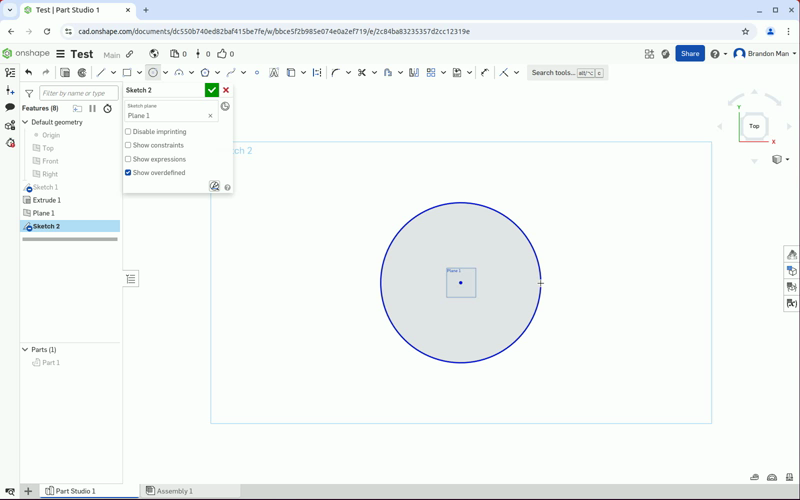
mouse_move(460, 282)
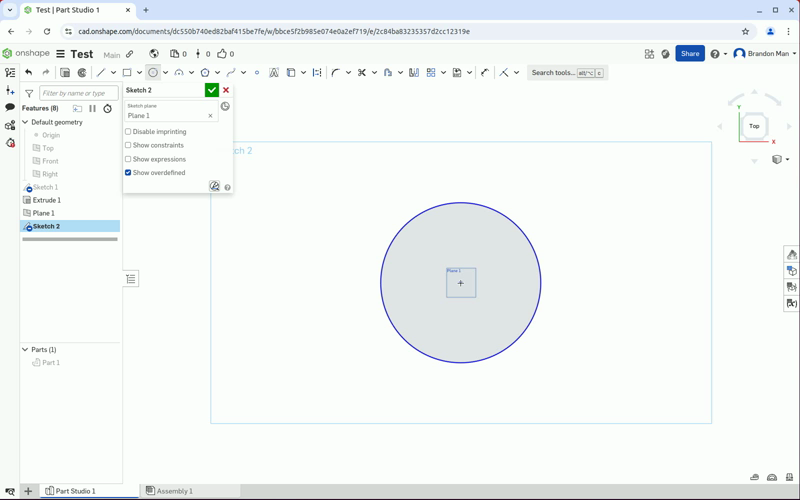
click(460, 282)
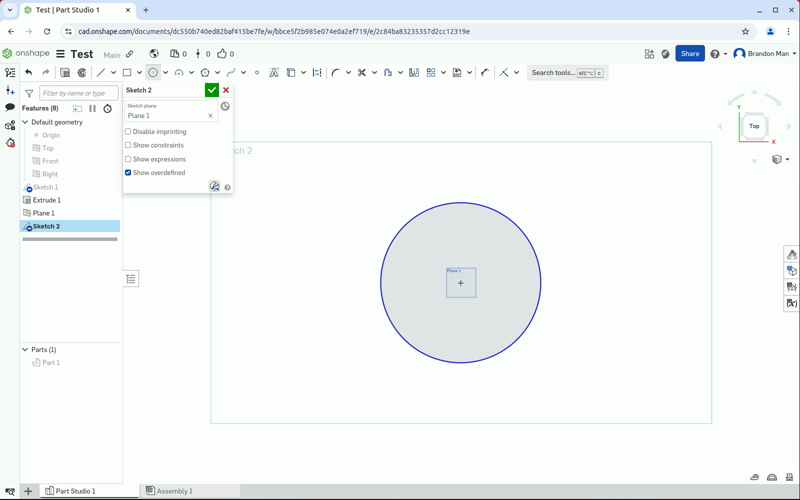
key_up(shift)
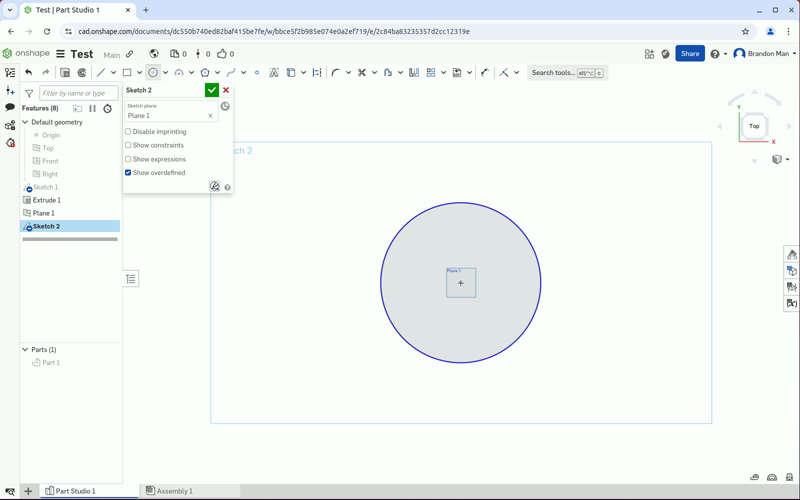
mouse_move(533, 282)
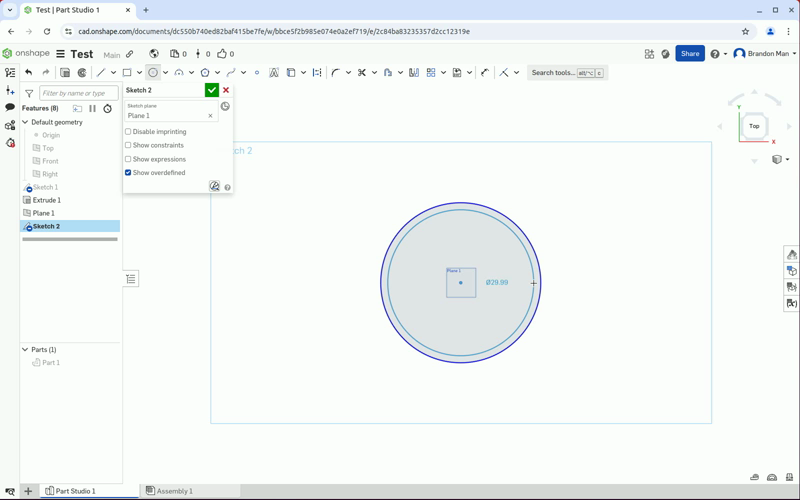
click(533, 282)
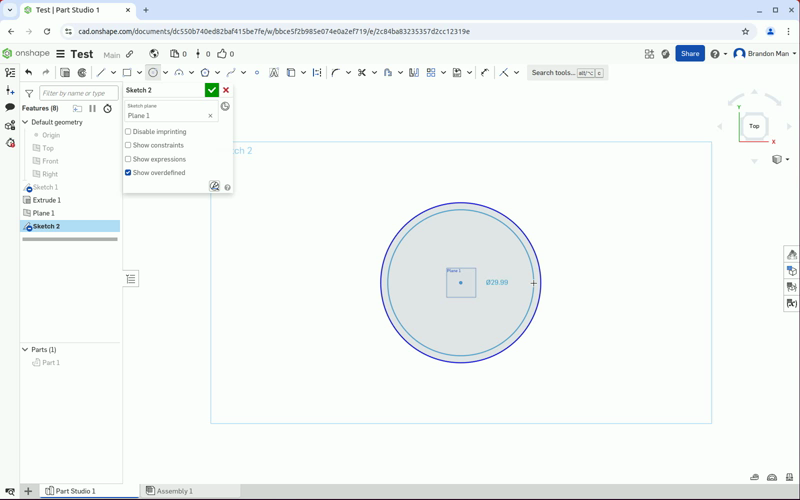
key(esc)
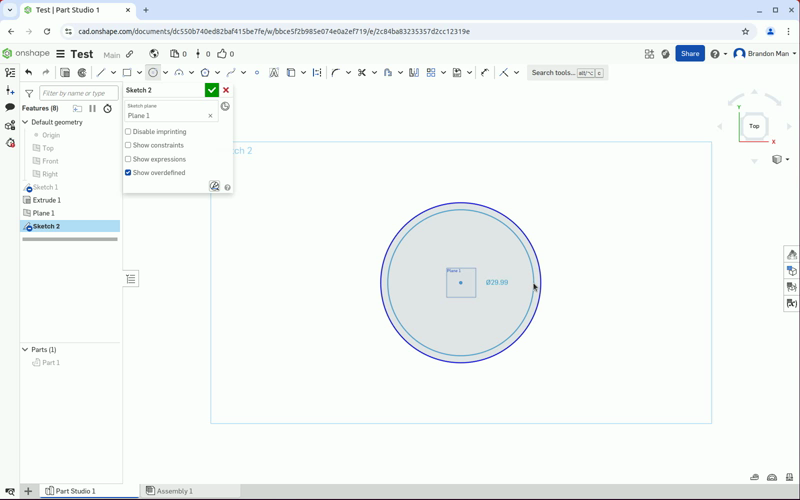
mouse_move(420, 217)
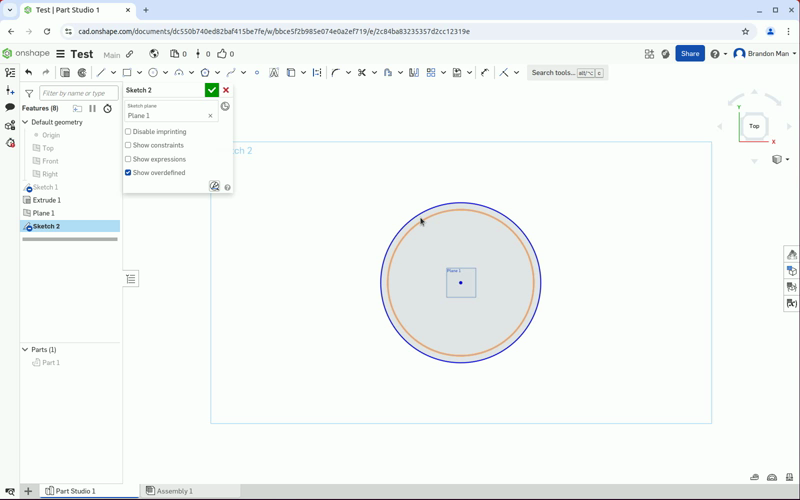
click(420, 217)
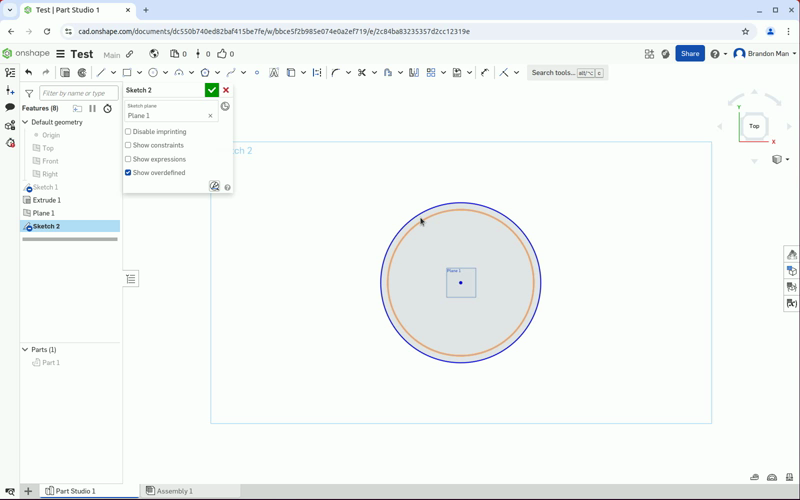
mouse_move(73, 352)
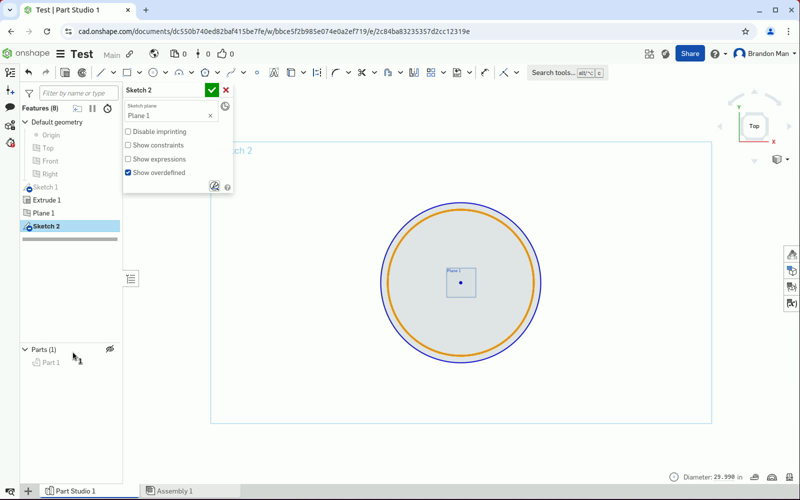
key(shift+y)
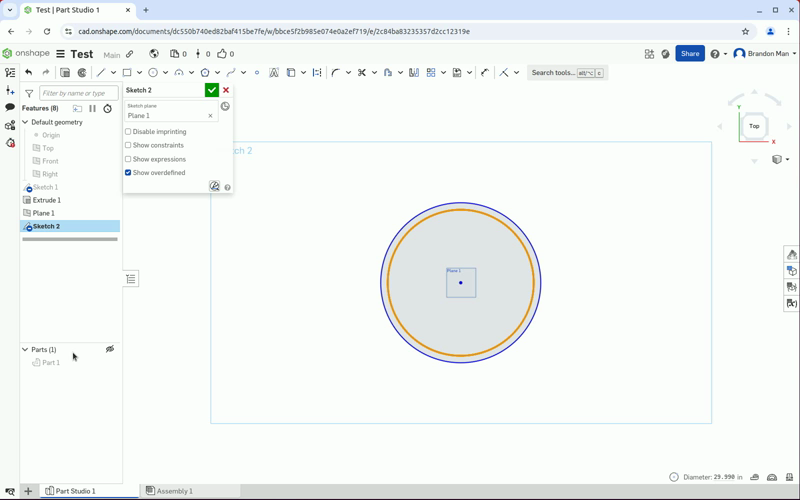
key(shift+e)
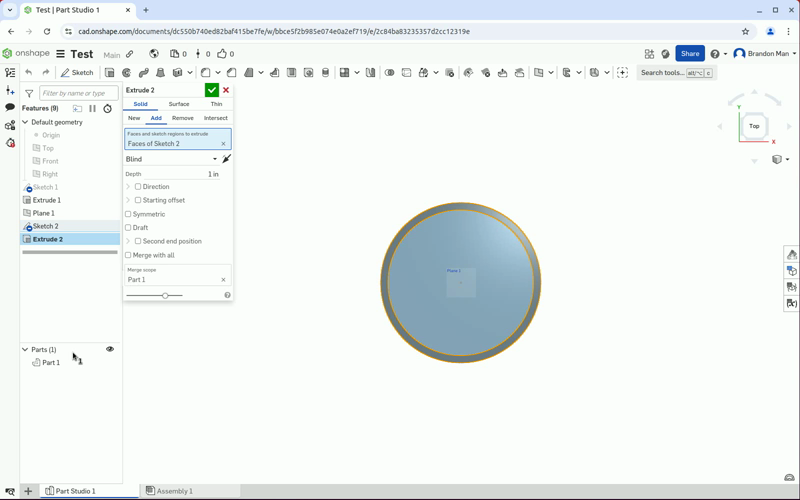
mouse_move(143, 106)
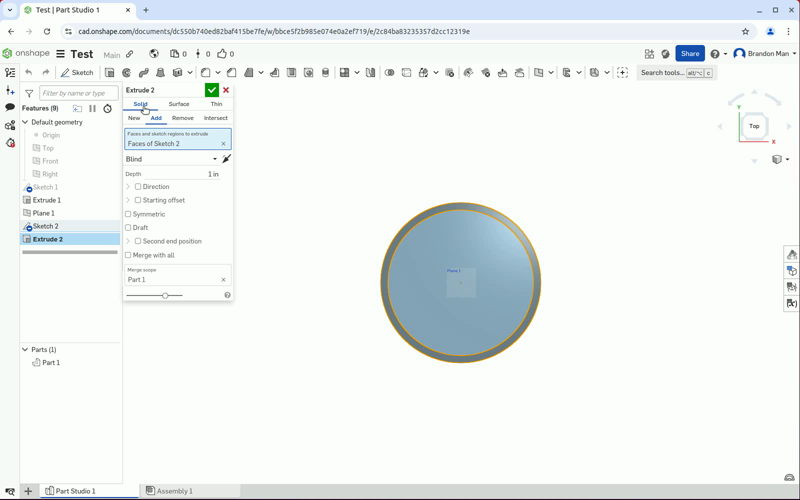
click(143, 106)
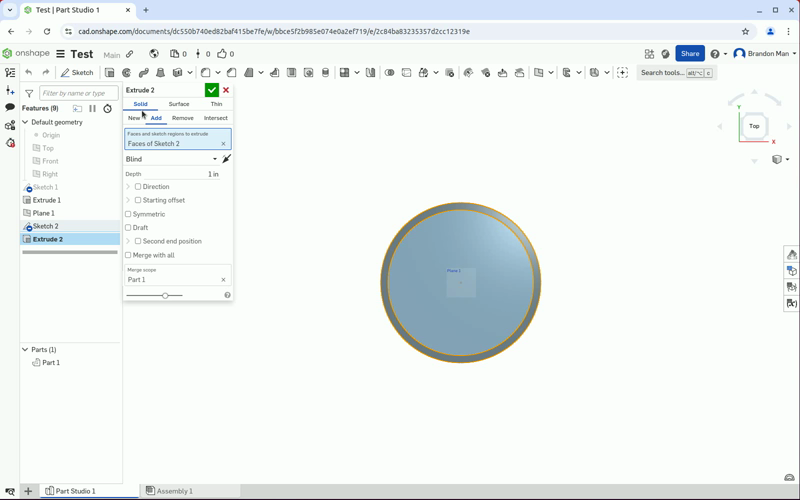
mouse_move(137, 120)
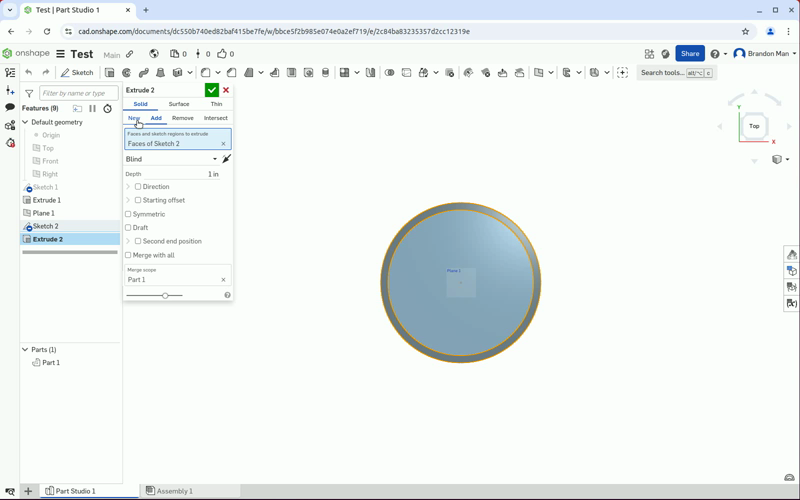
click(137, 120)
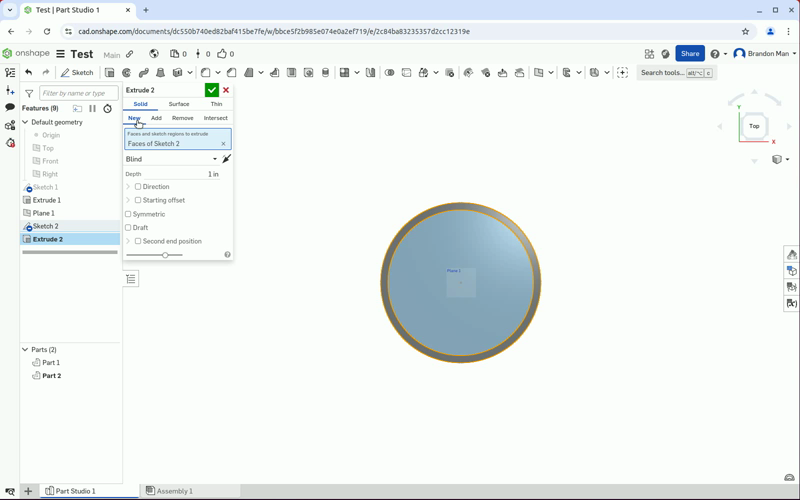
key(tab, 4)
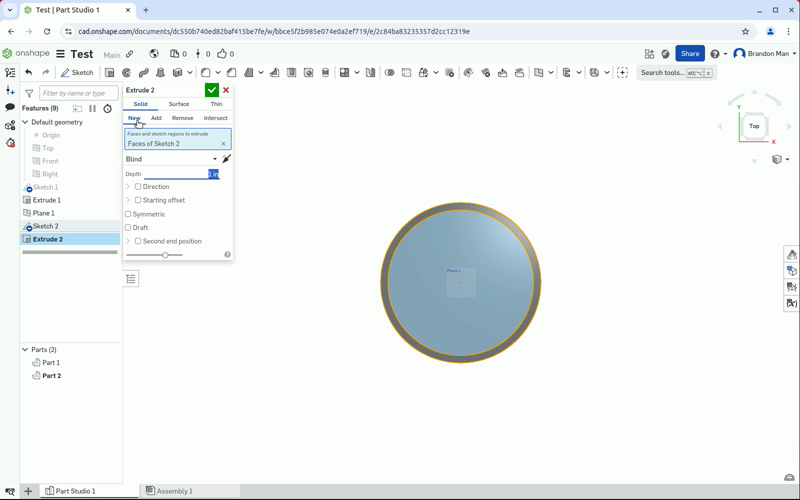
text(17.331)
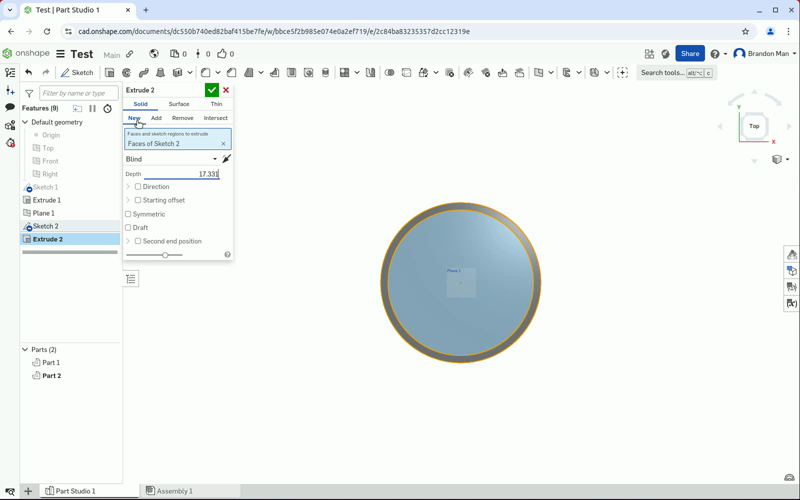
key(enter)
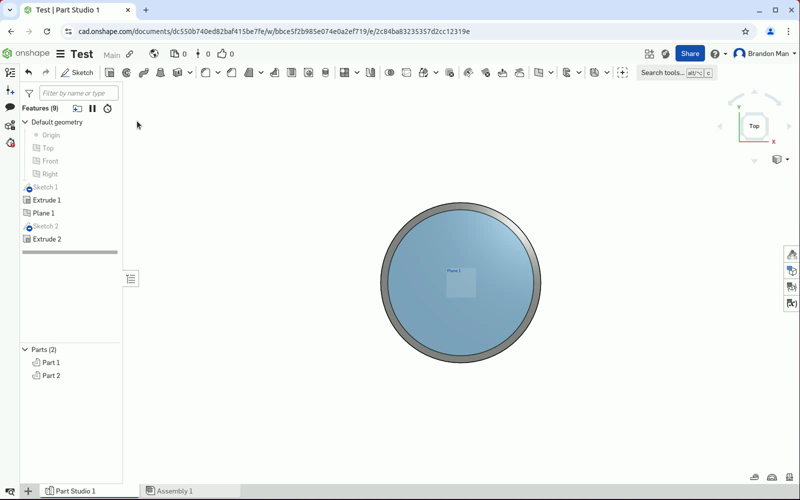
key(shift+h)
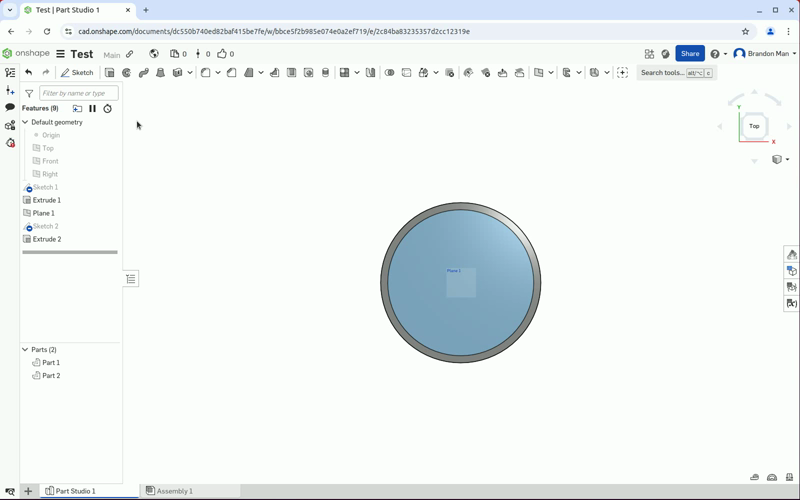
key(shift+h)
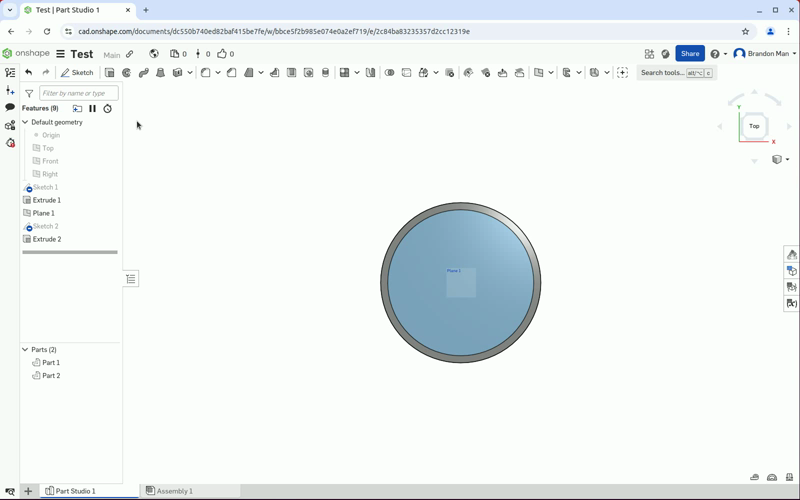
mouse_move(73, 189)
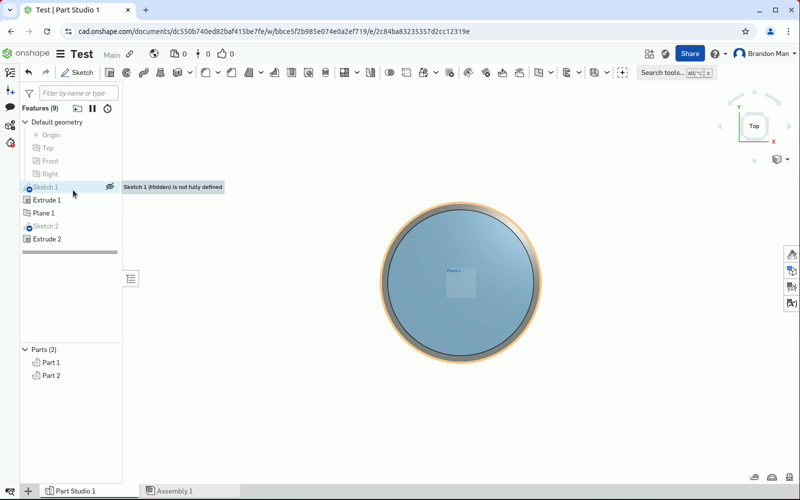
click(73, 189)
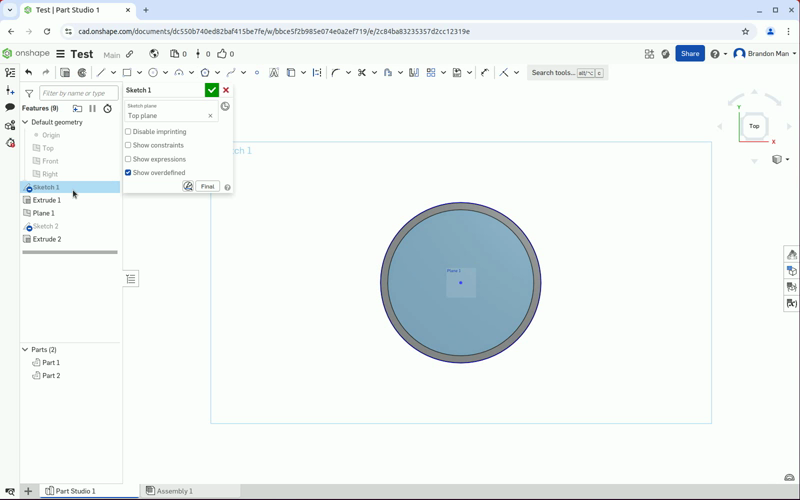
mouse_move(229, 92)
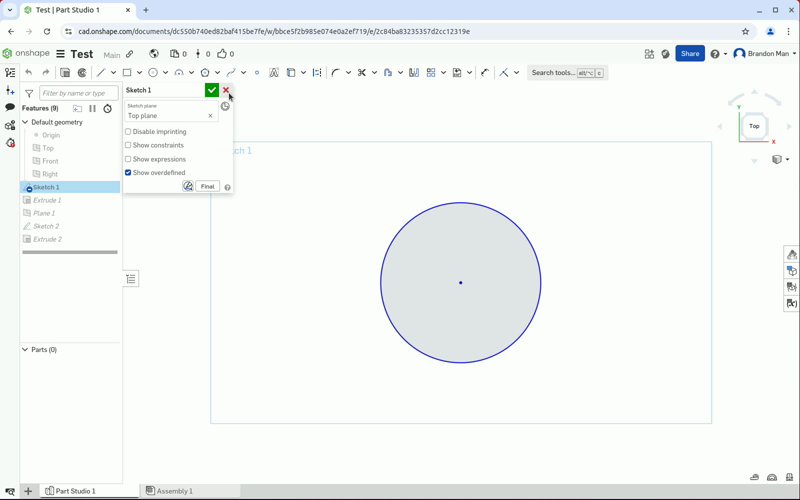
click(229, 92)
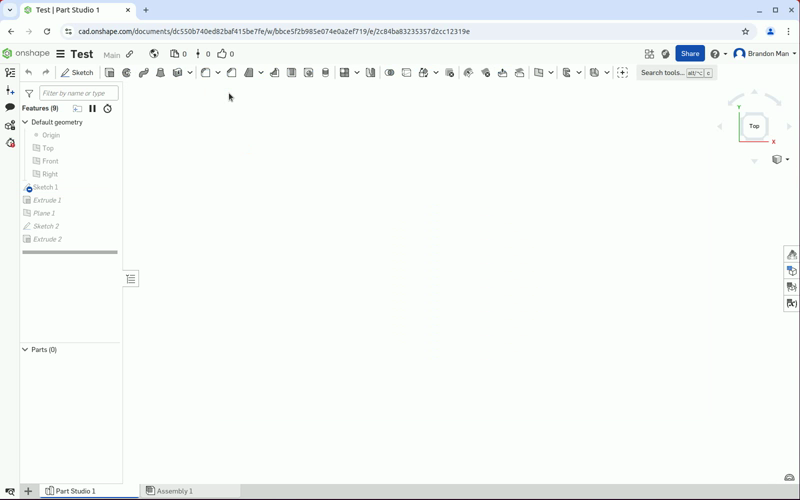
key(shift+s)
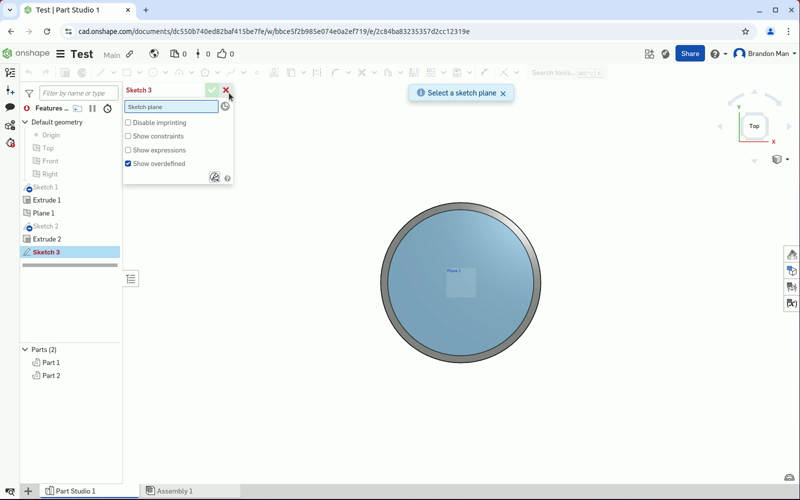
mouse_move(73, 215)
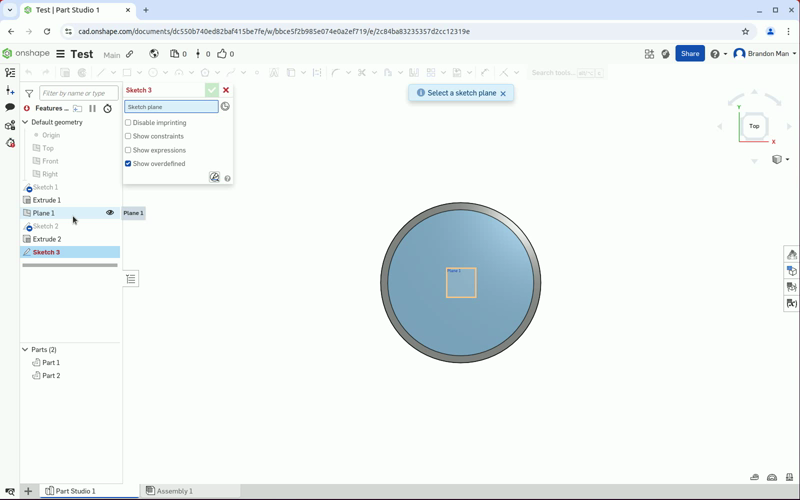
click(73, 215)
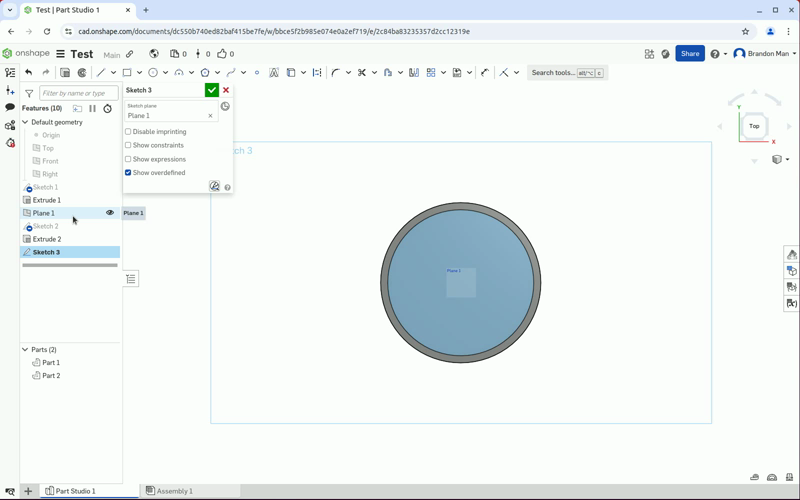
mouse_move(73, 352)
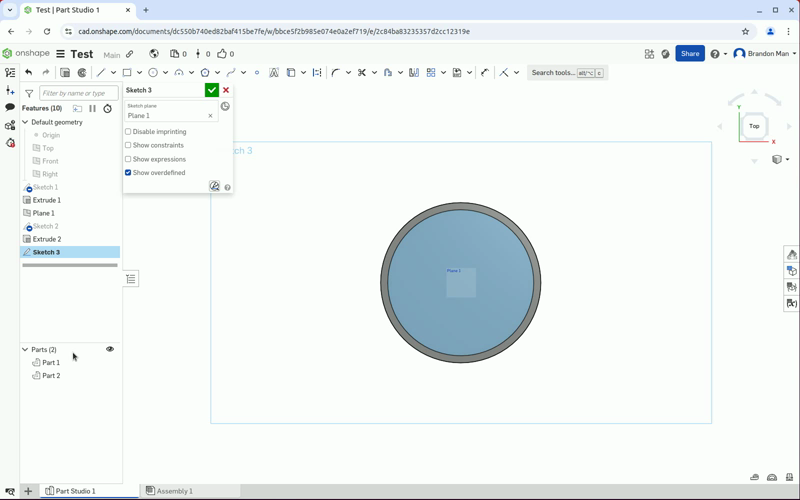
key(y)
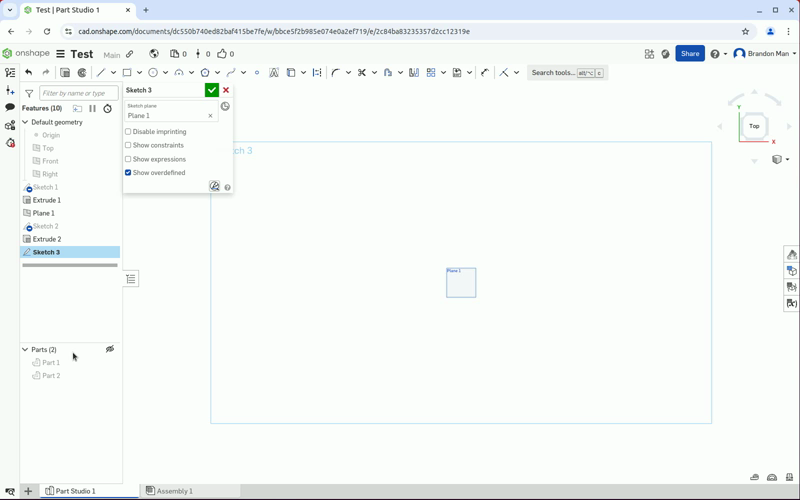
key(l)
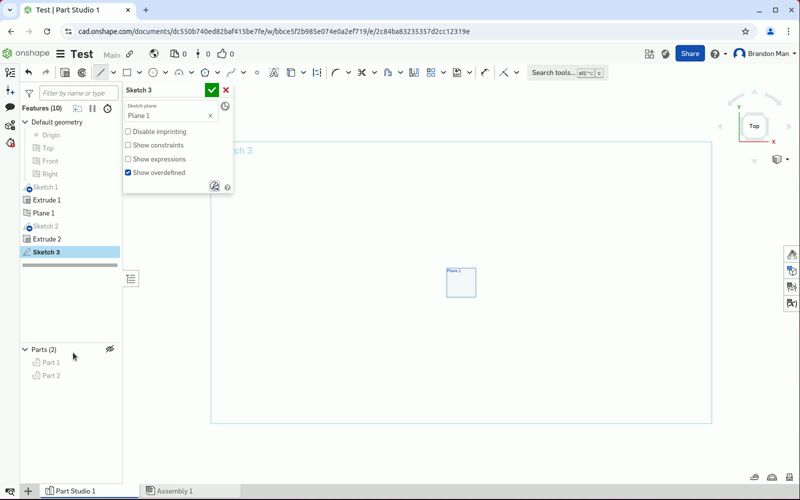
key_down(shift)
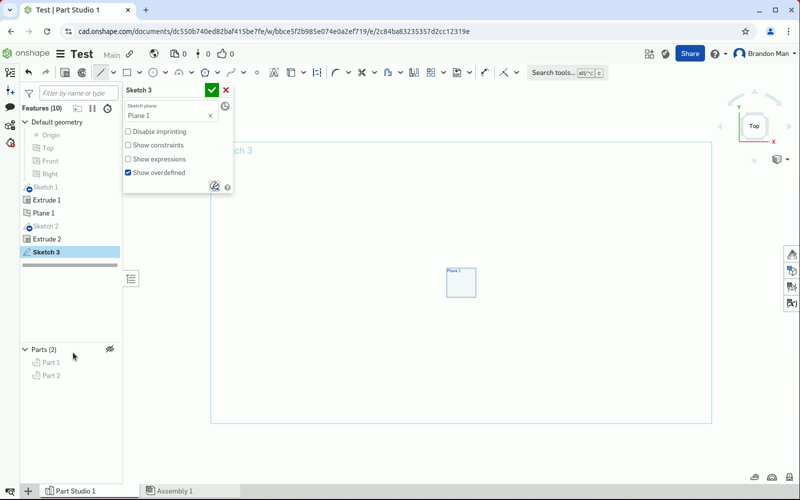
mouse_move(401, 327)
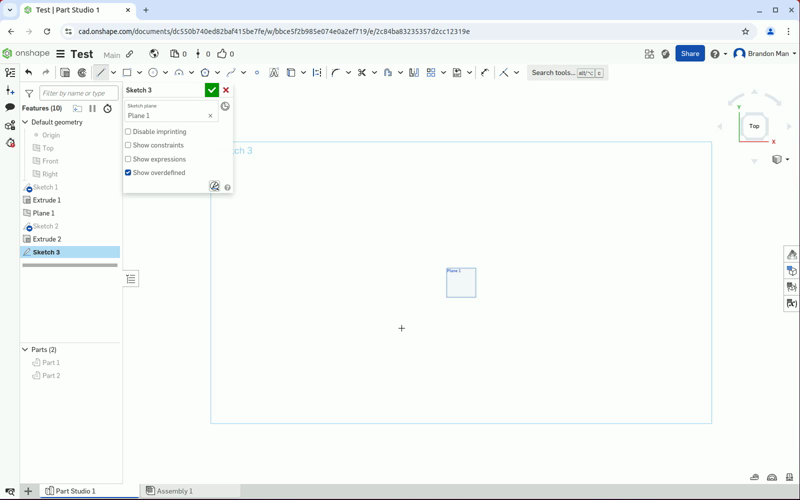
click(401, 327)
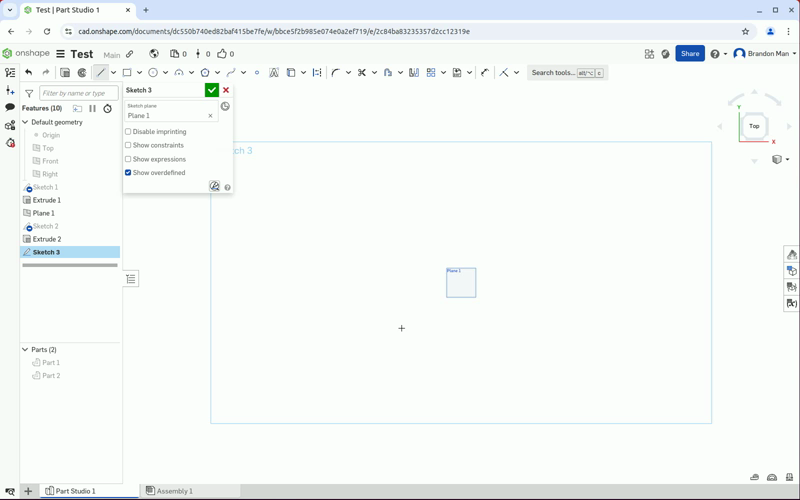
key_up(shift)
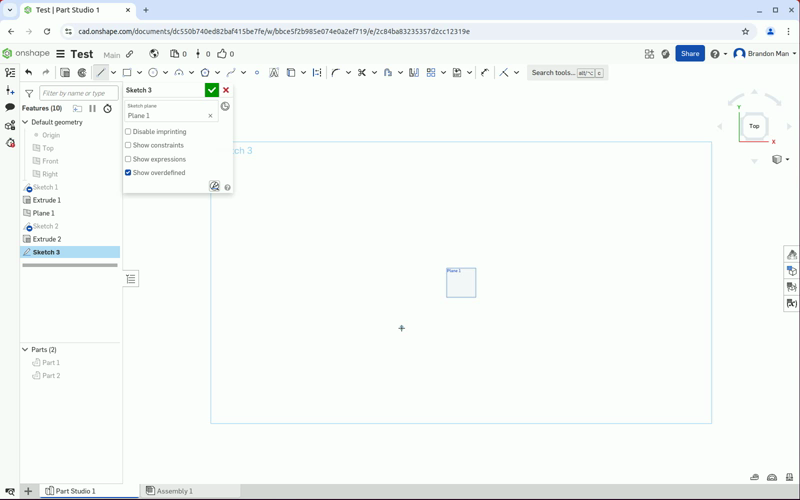
key_down(shift)
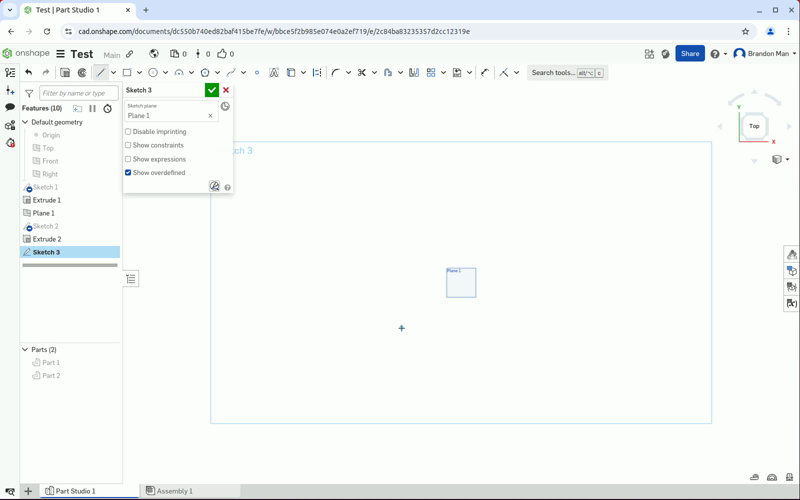
mouse_move(431, 327)
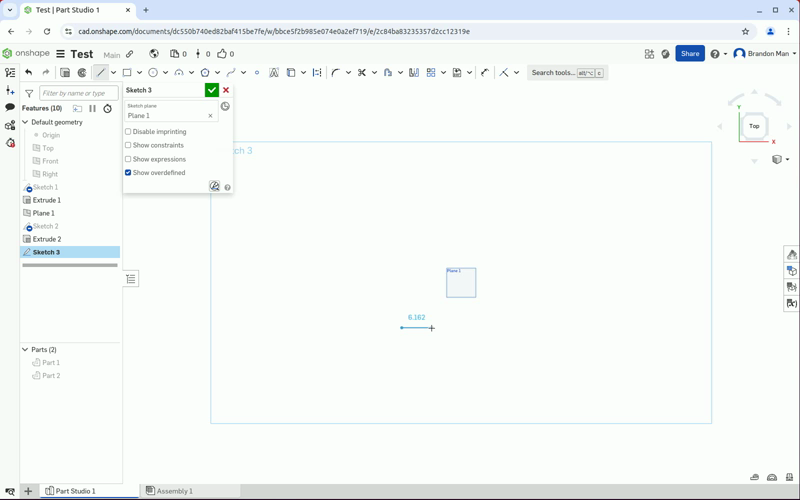
mouse_move(410, 337)
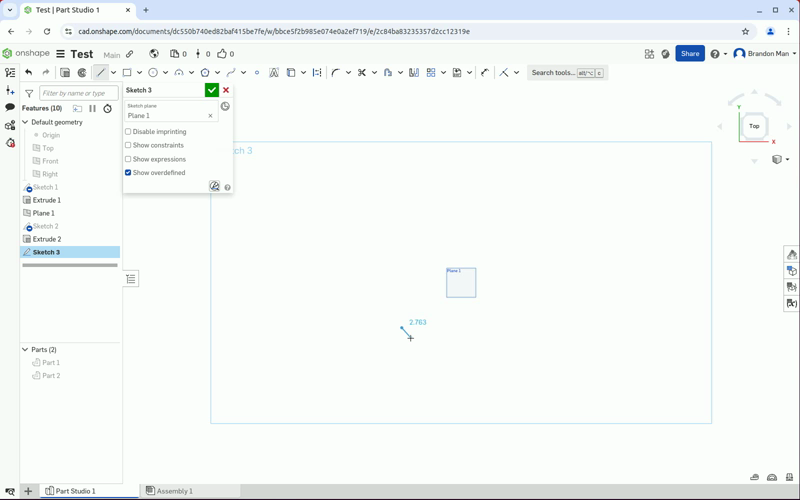
click(410, 337)
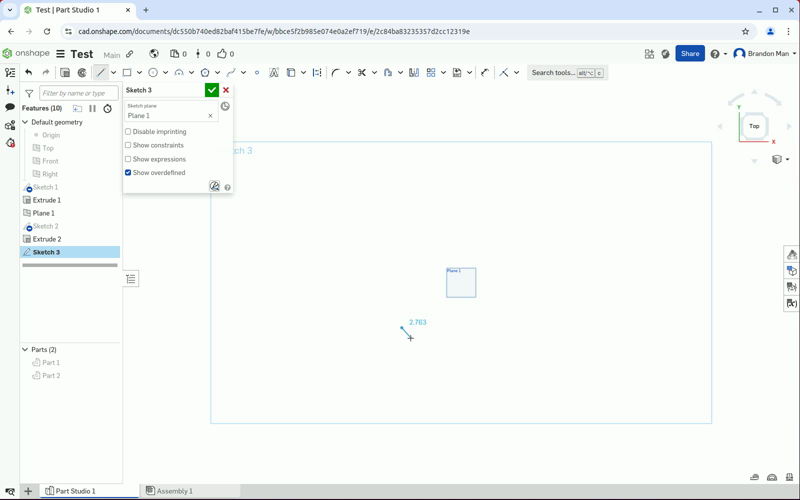
key_up(shift)
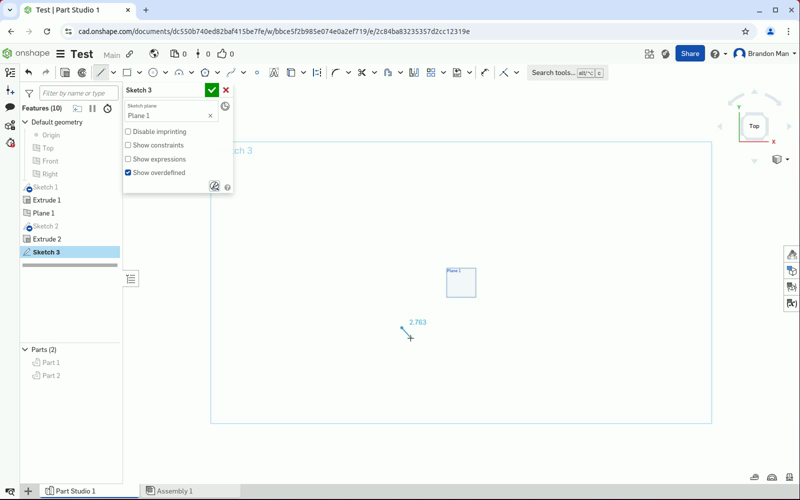
key_down(shift)
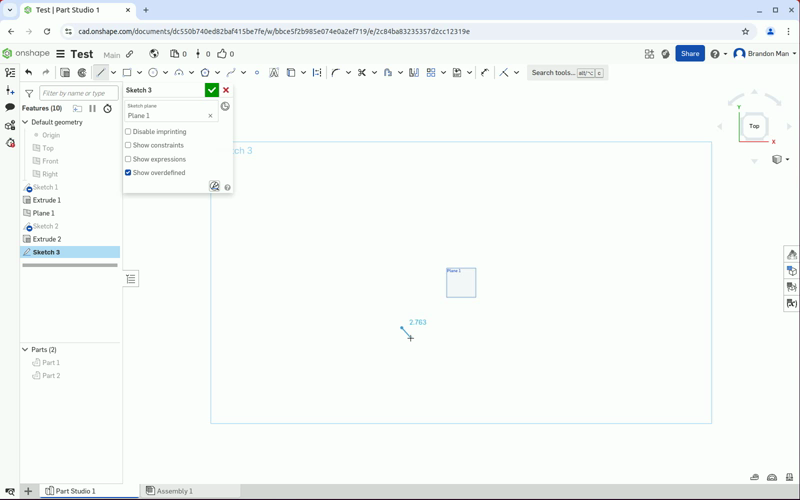
mouse_move(460, 296)
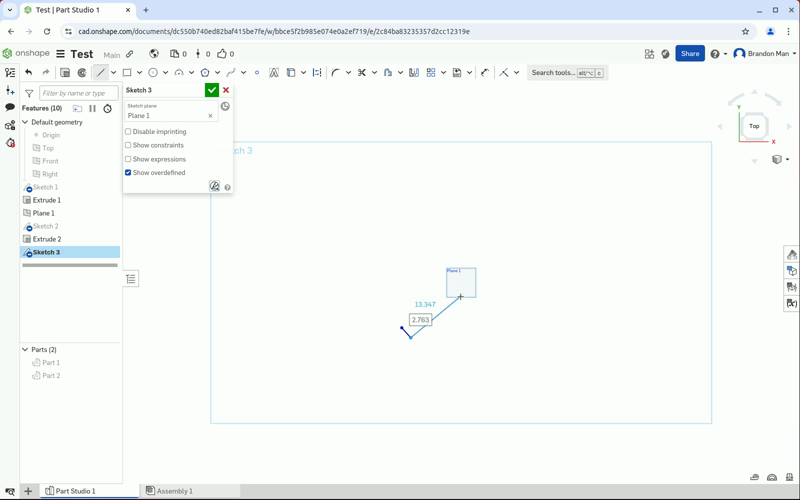
click(460, 296)
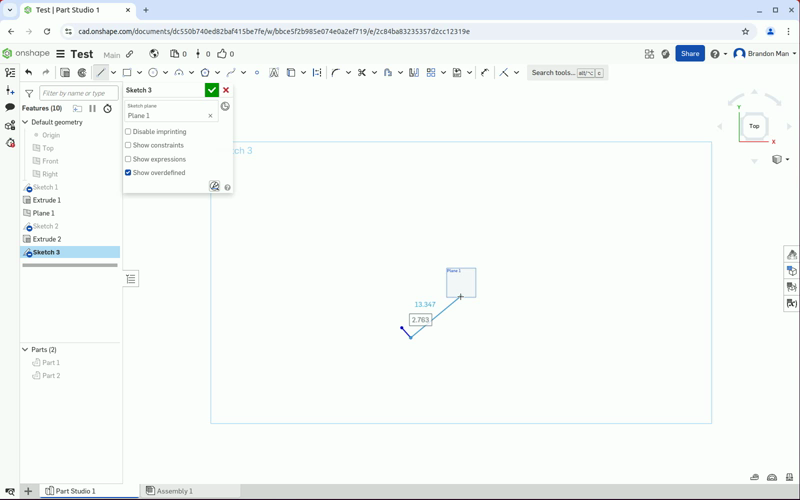
key_up(shift)
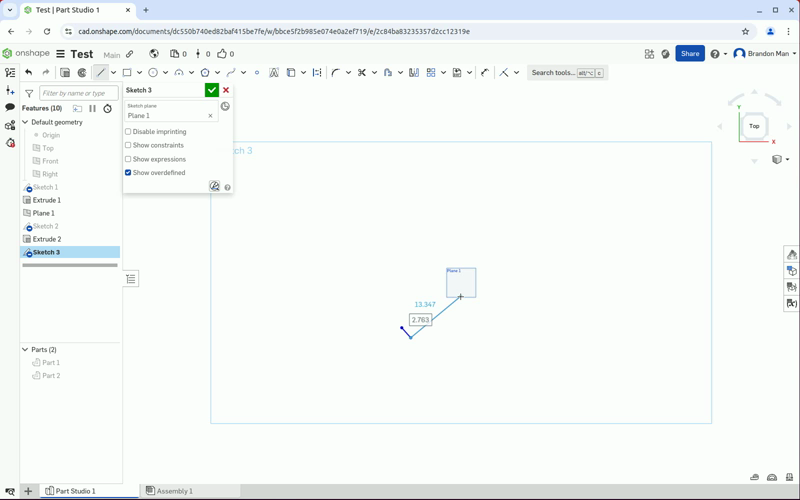
key_down(shift)
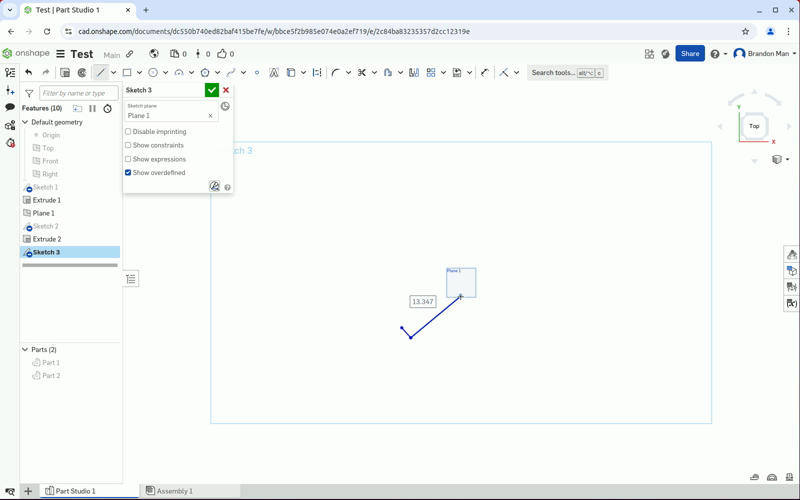
mouse_move(510, 337)
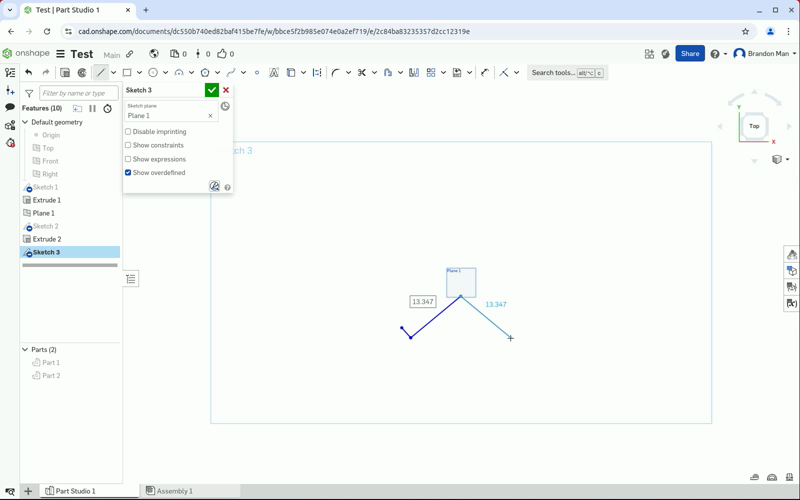
click(510, 337)
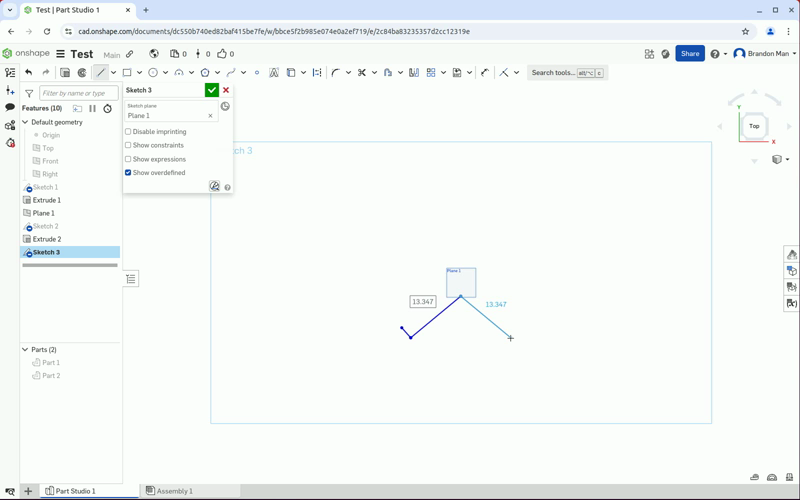
key_up(shift)
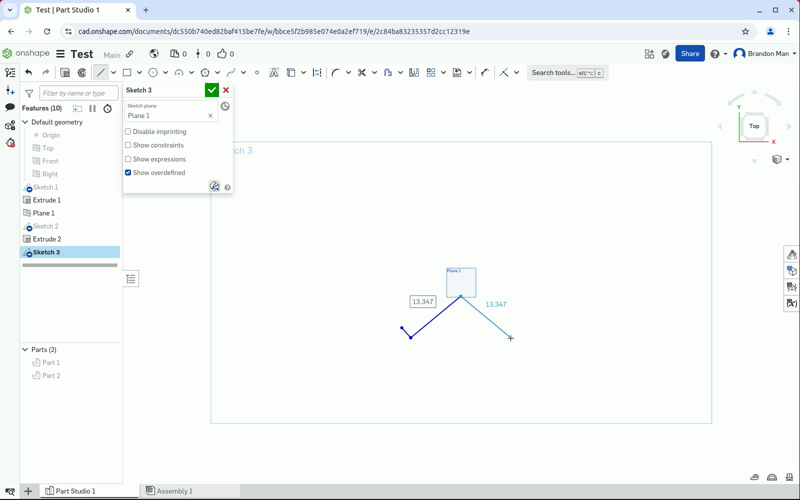
key_down(shift)
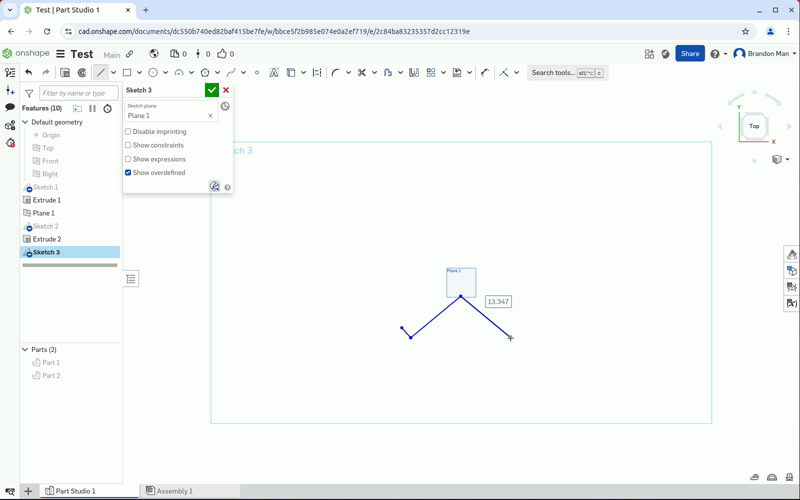
mouse_move(540, 337)
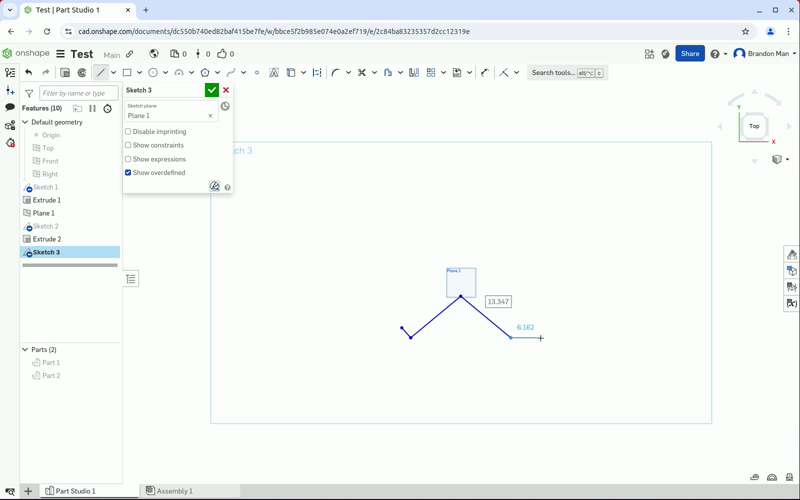
mouse_move(520, 326)
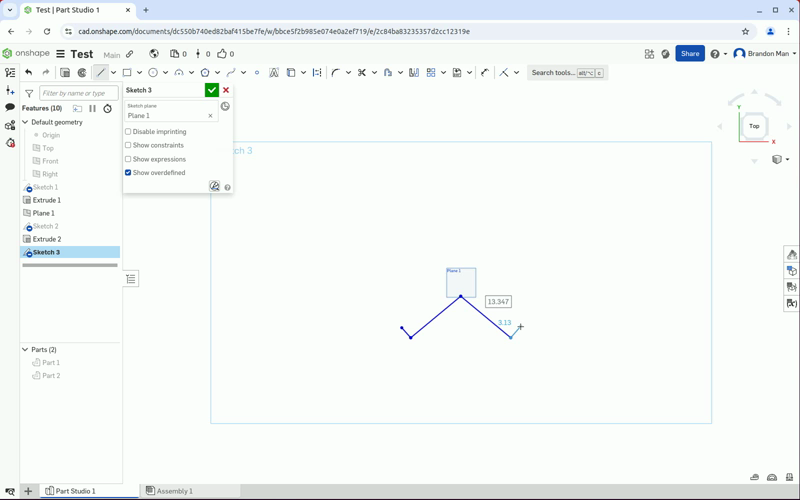
click(520, 326)
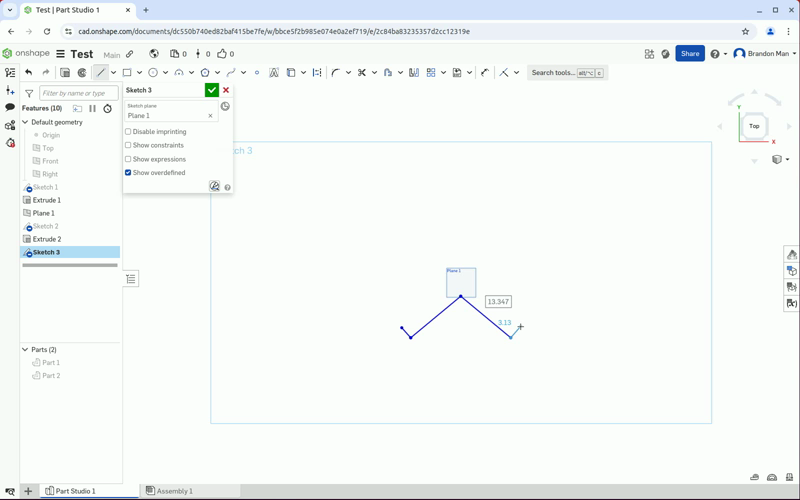
key_up(shift)
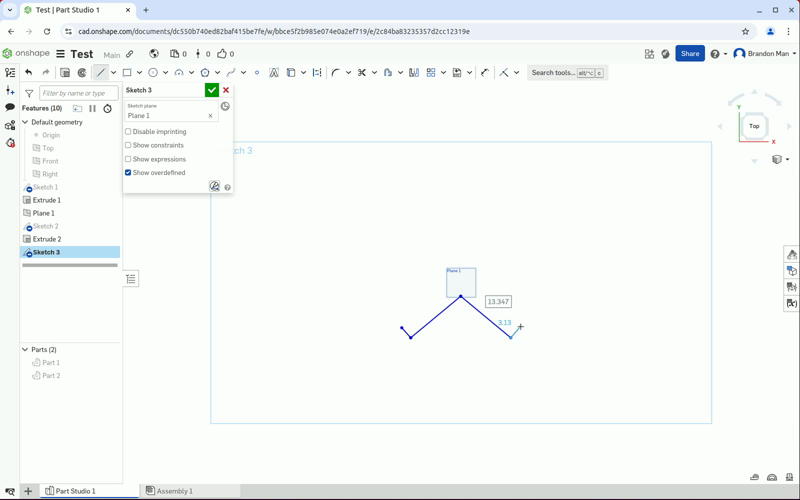
key_down(shift)
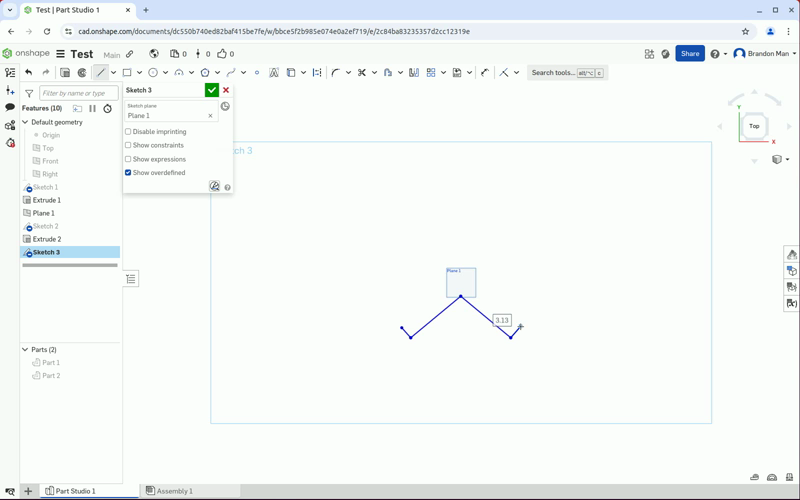
mouse_move(469, 282)
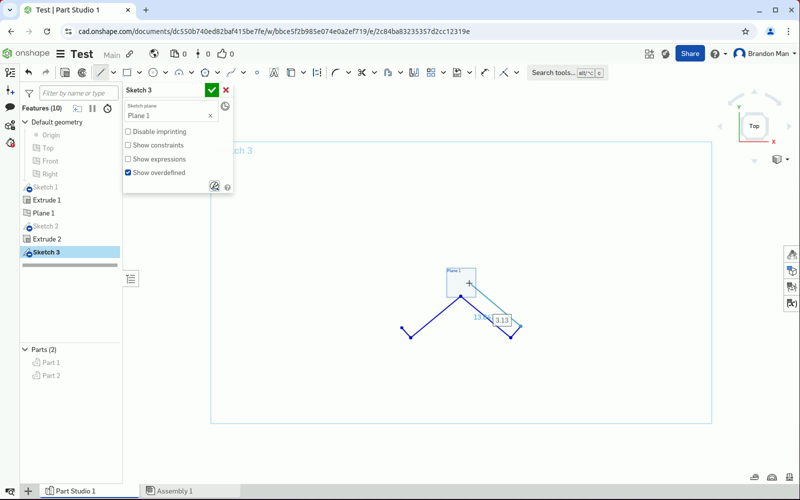
click(469, 282)
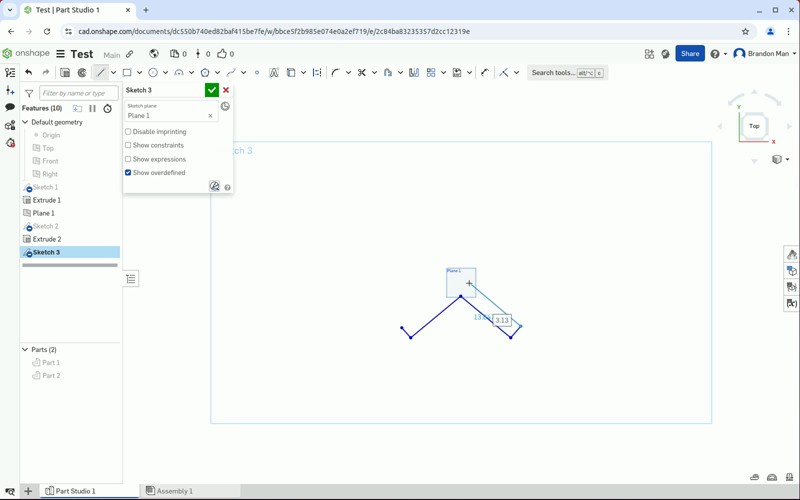
key_up(shift)
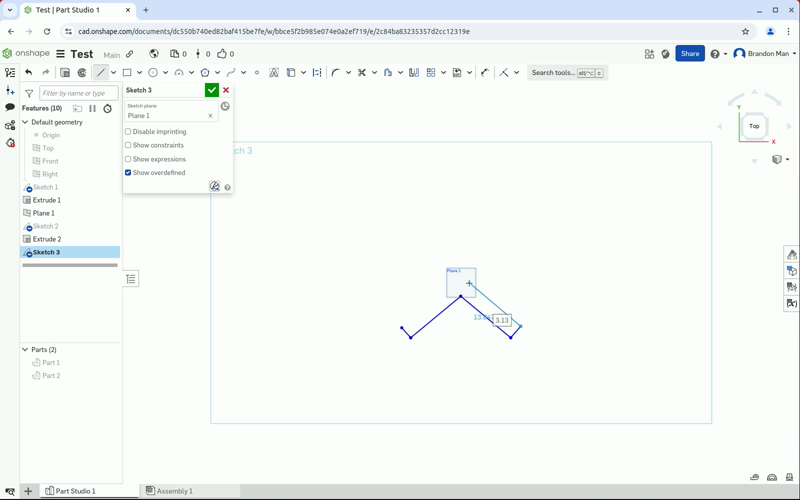
key_down(shift)
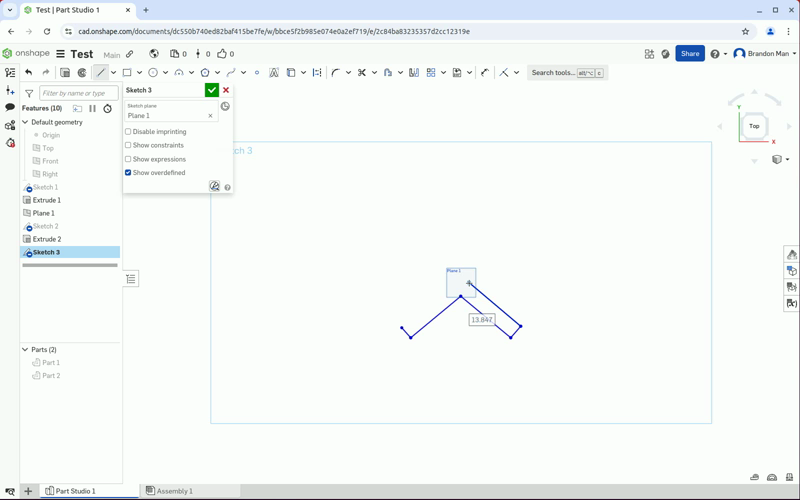
mouse_move(469, 210)
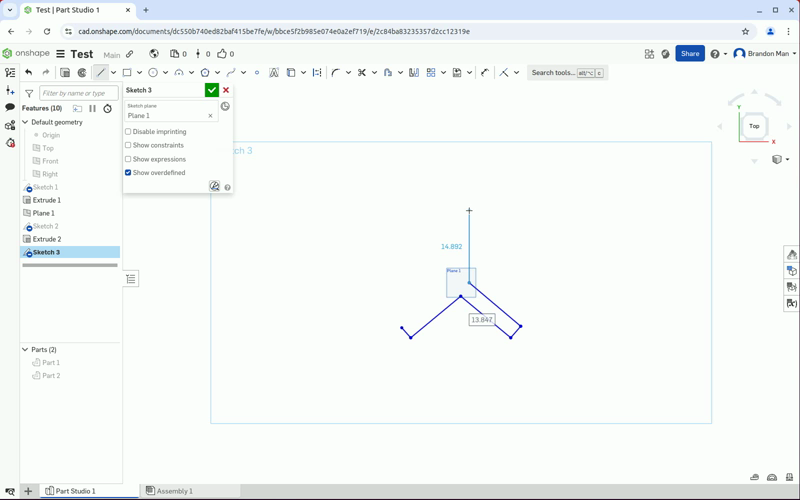
click(469, 210)
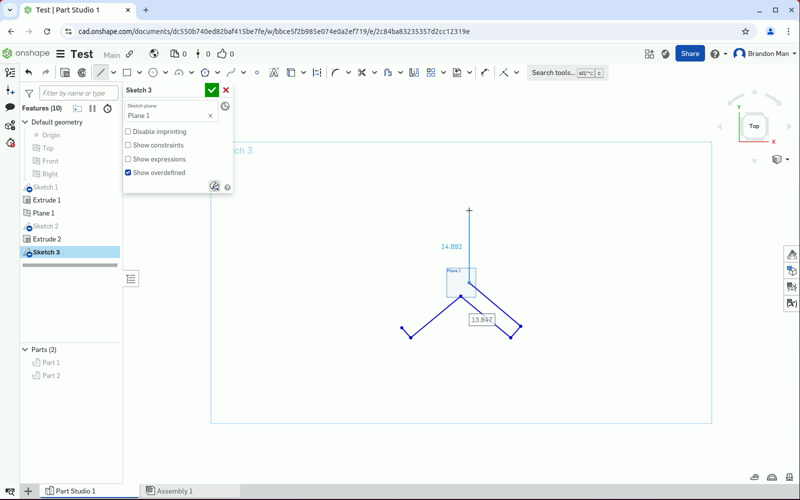
key_up(shift)
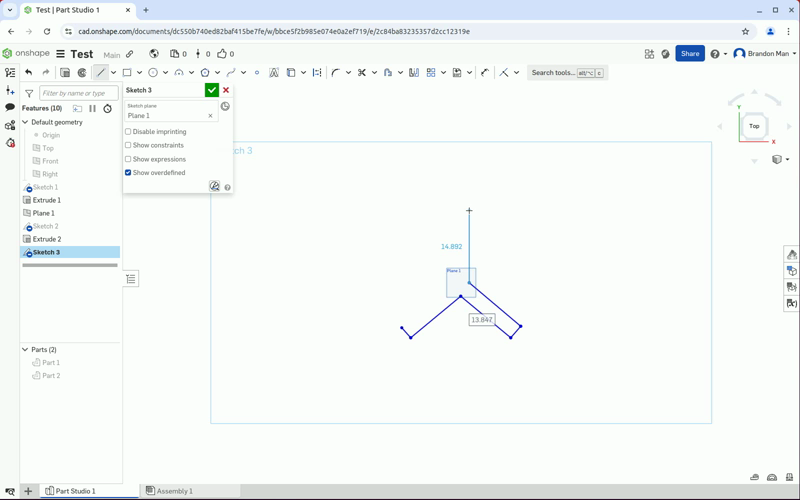
key_down(shift)
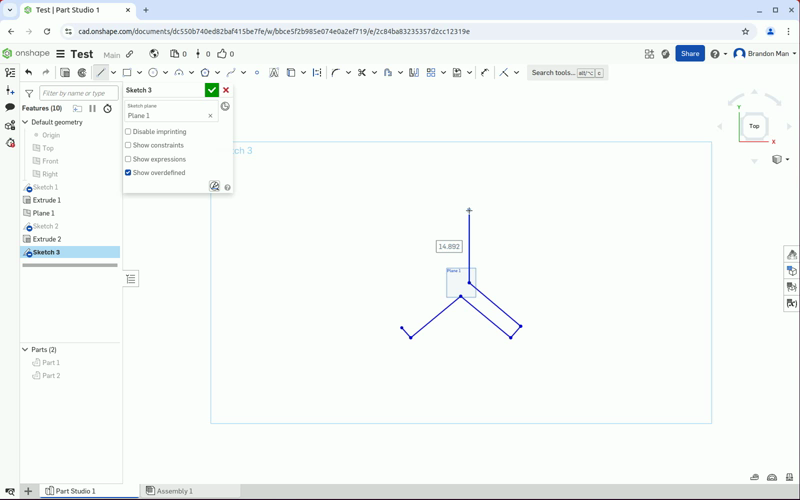
mouse_move(499, 210)
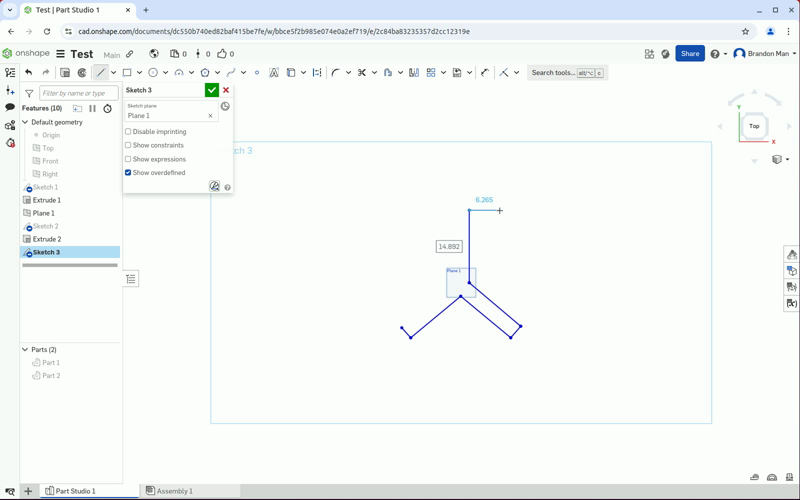
mouse_move(452, 210)
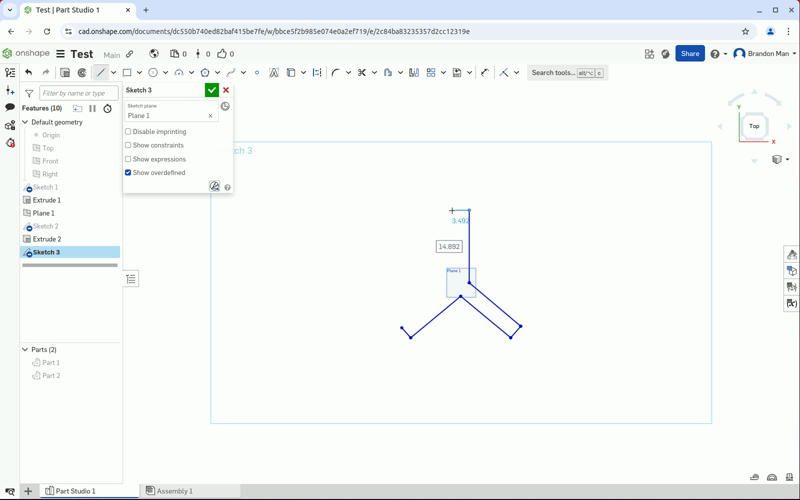
click(452, 210)
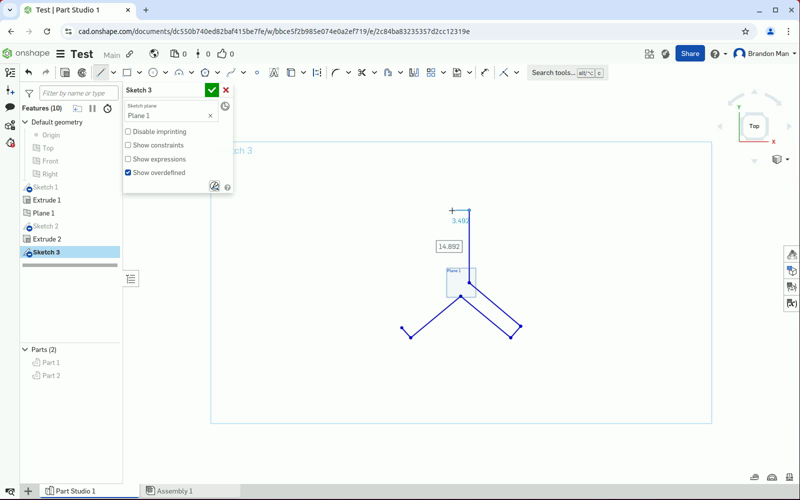
key_up(shift)
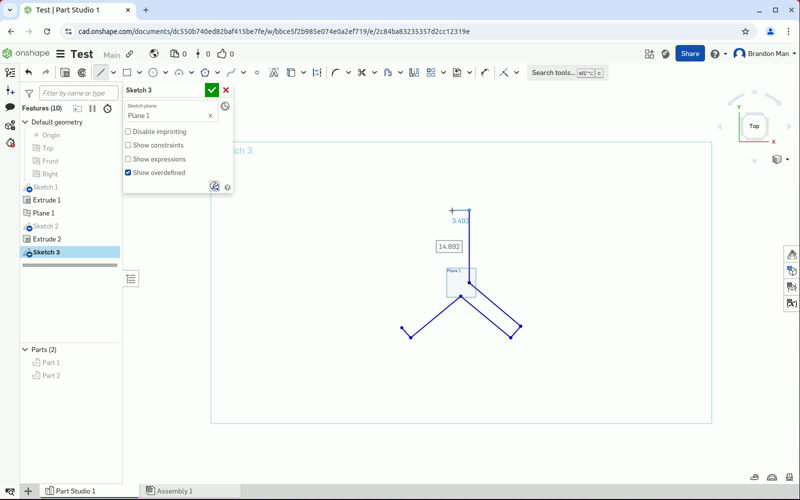
key_down(shift)
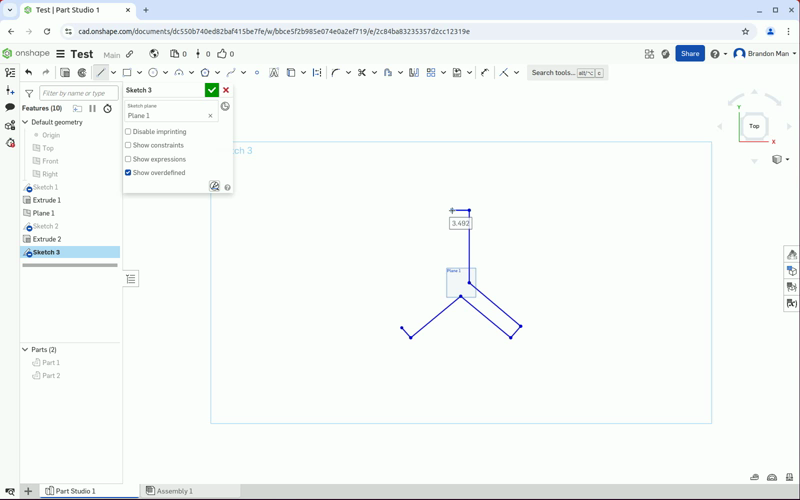
mouse_move(452, 271)
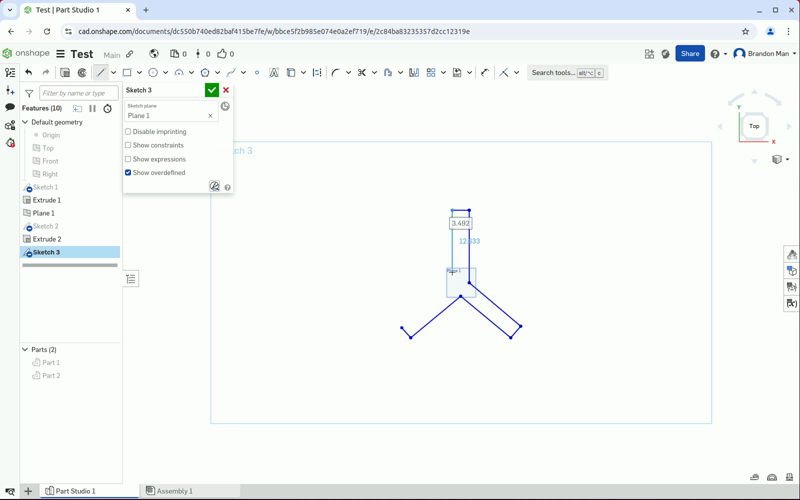
click(452, 271)
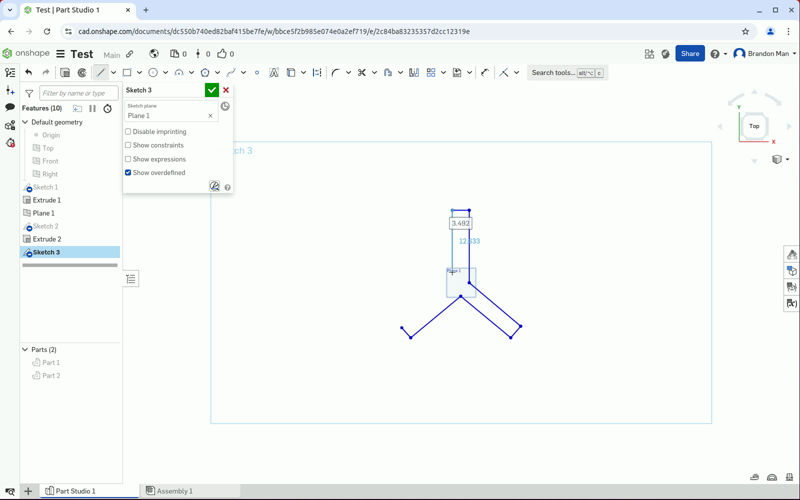
key_up(shift)
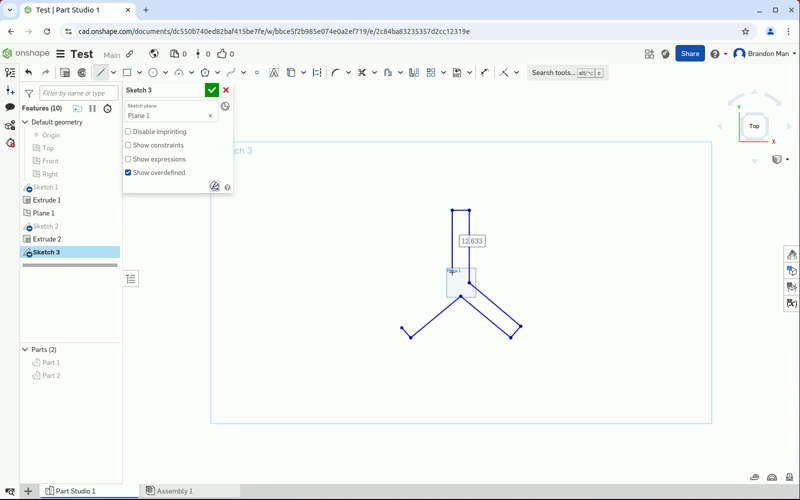
key_down(shift)
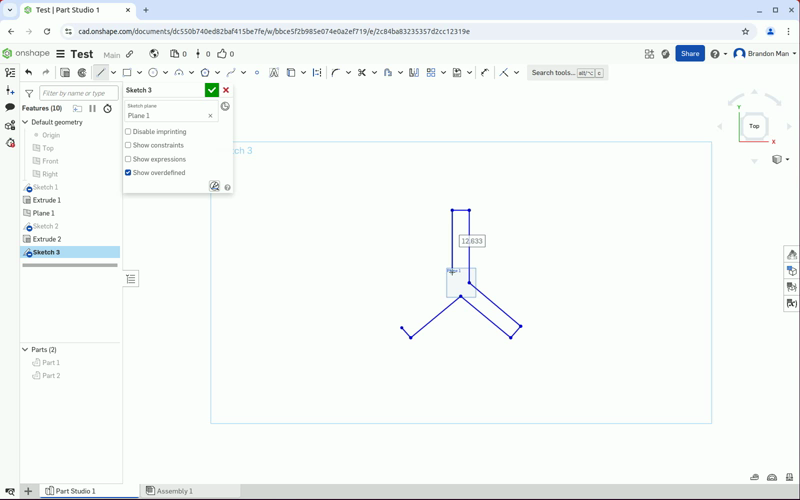
mouse_move(482, 271)
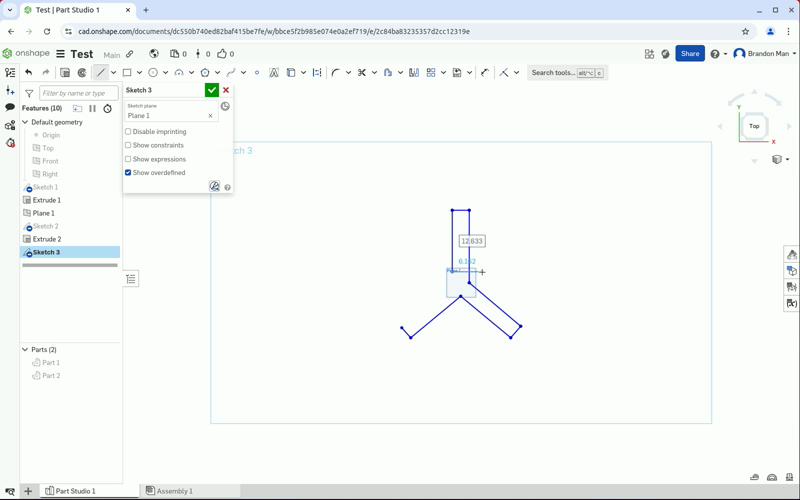
mouse_move(452, 282)
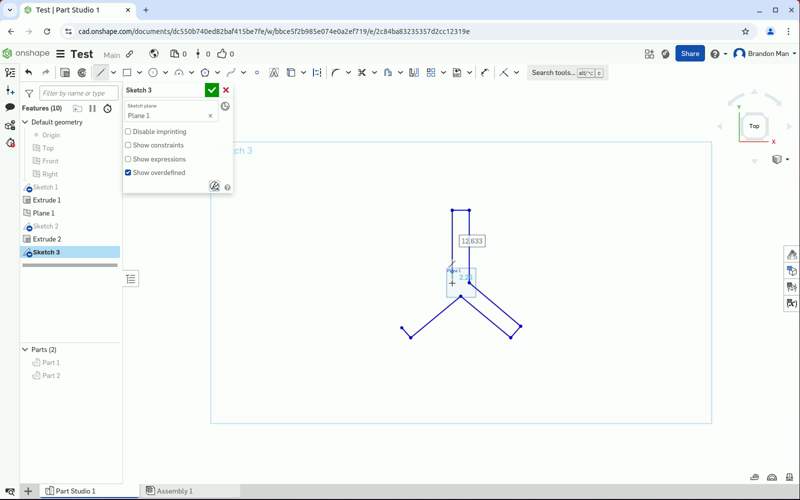
click(452, 282)
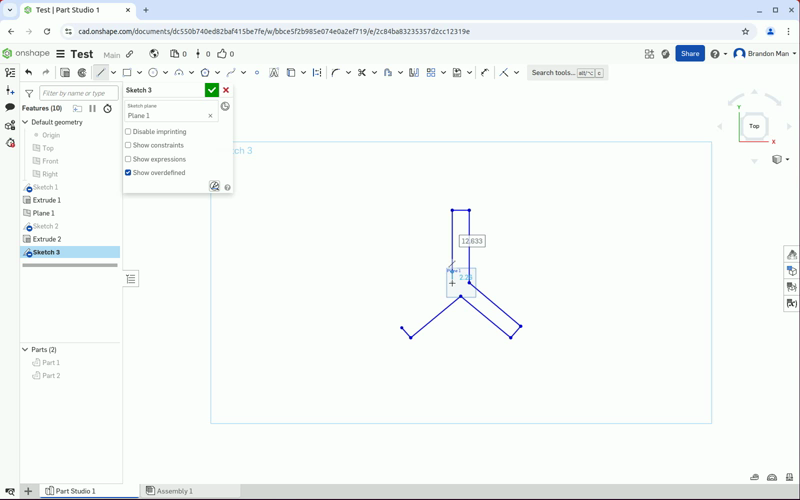
key_up(shift)
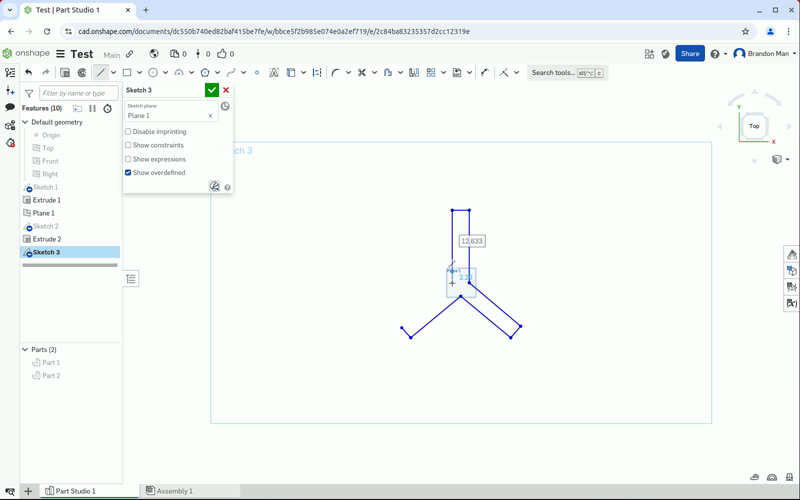
key_down(shift)
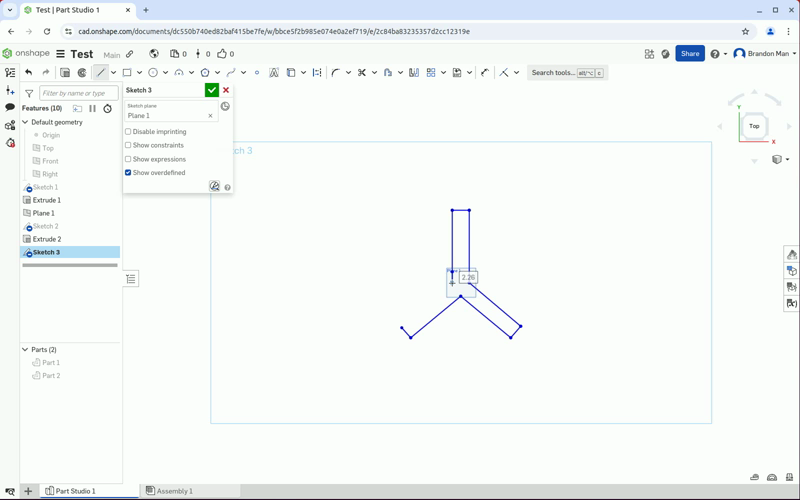
mouse_move(401, 327)
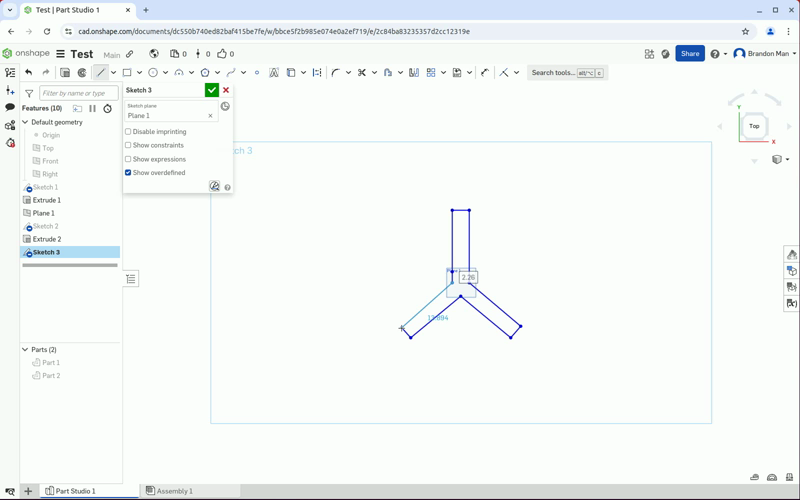
key_up(shift)
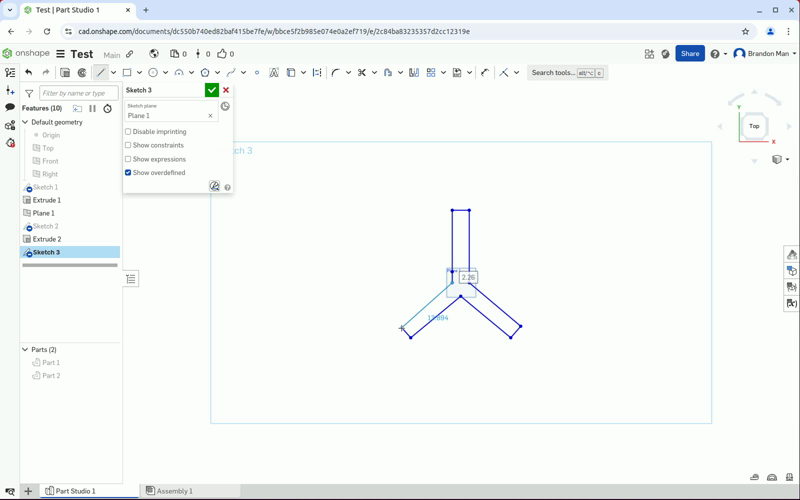
click(401, 327)
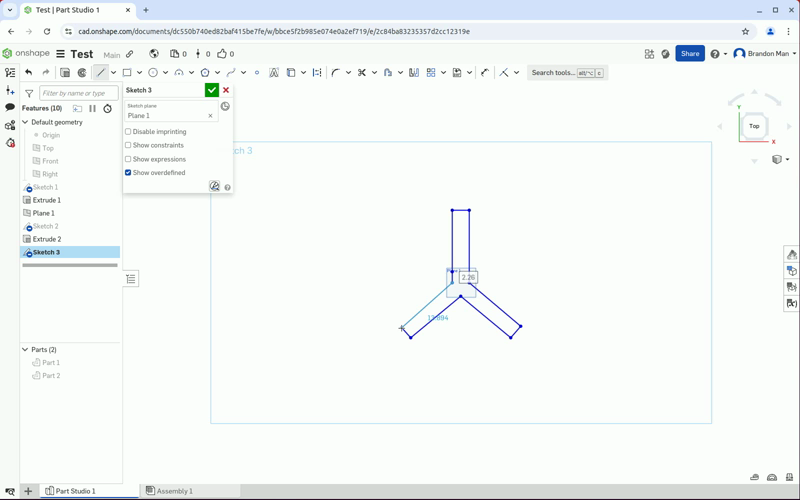
key(esc)
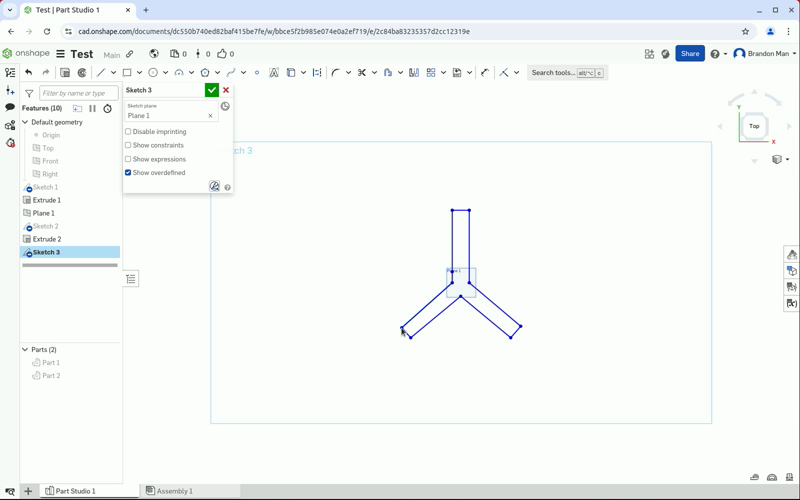
mouse_move(455, 258)
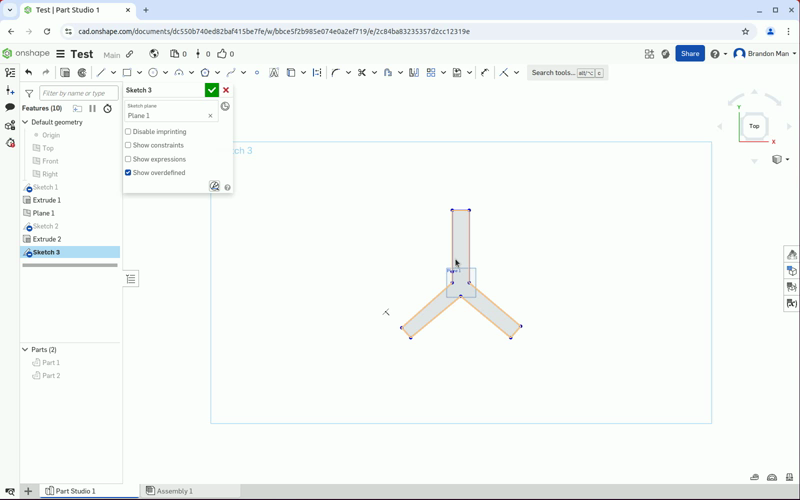
click(455, 258)
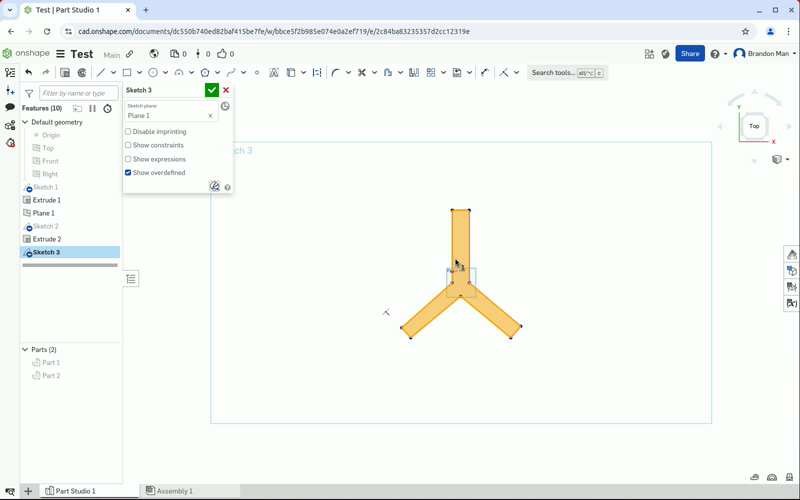
mouse_move(73, 352)
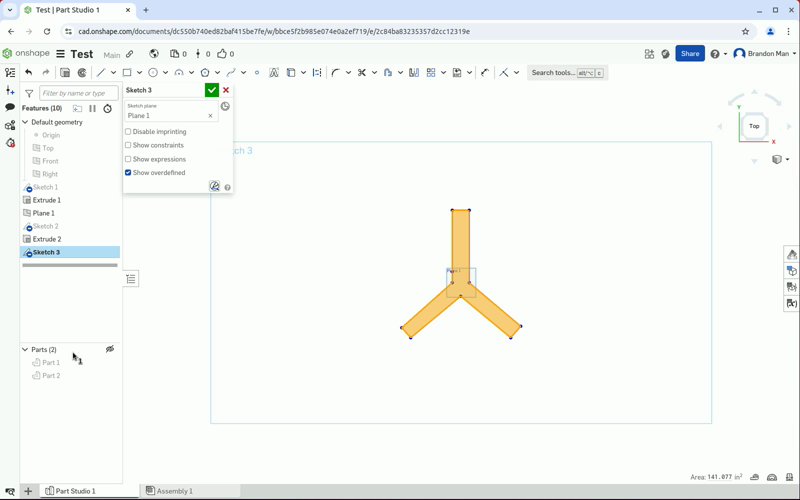
key(shift+y)
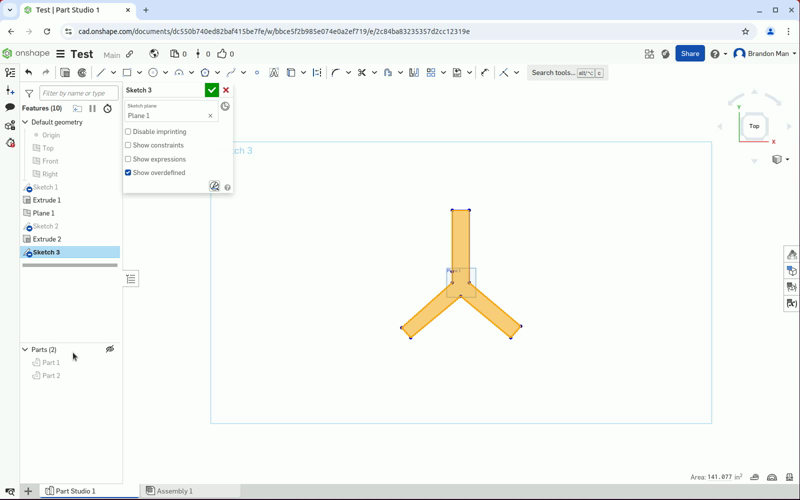
key(shift+e)
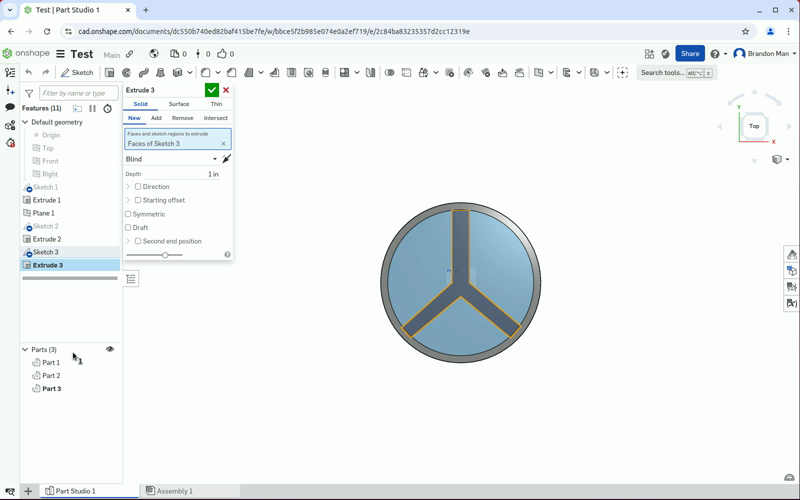
mouse_move(143, 106)
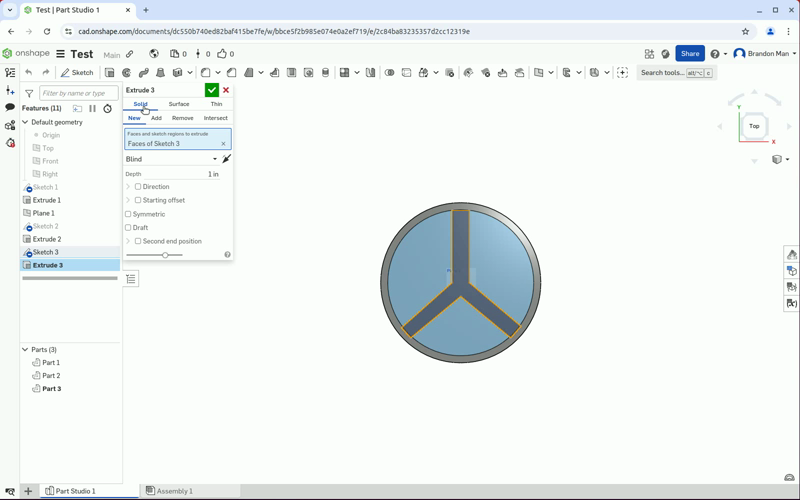
click(143, 106)
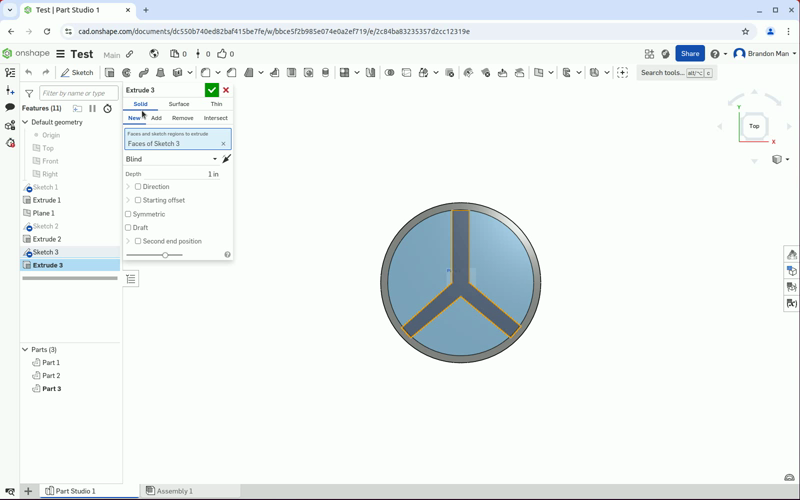
mouse_move(137, 120)
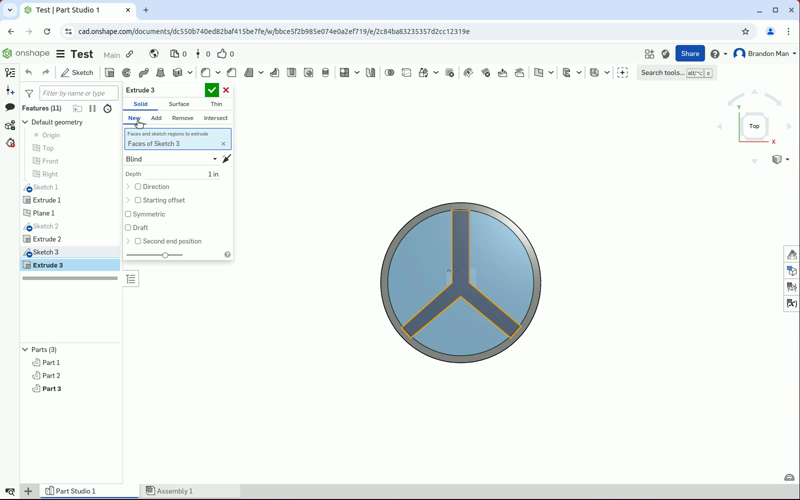
click(137, 120)
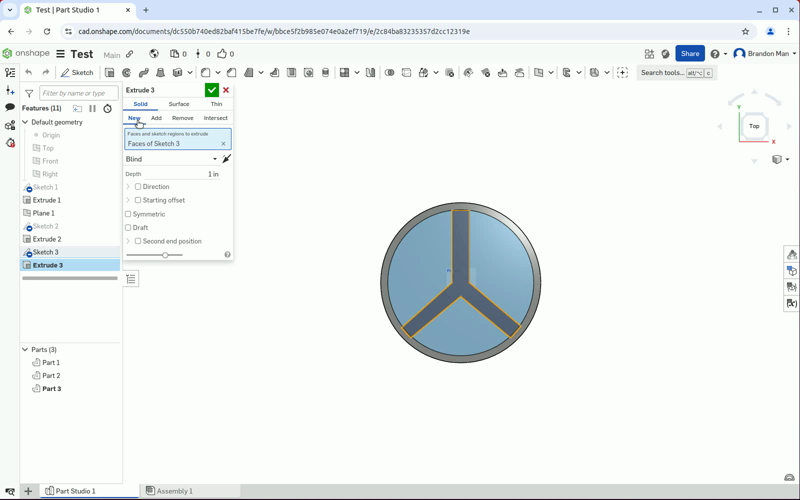
key(tab, 4)
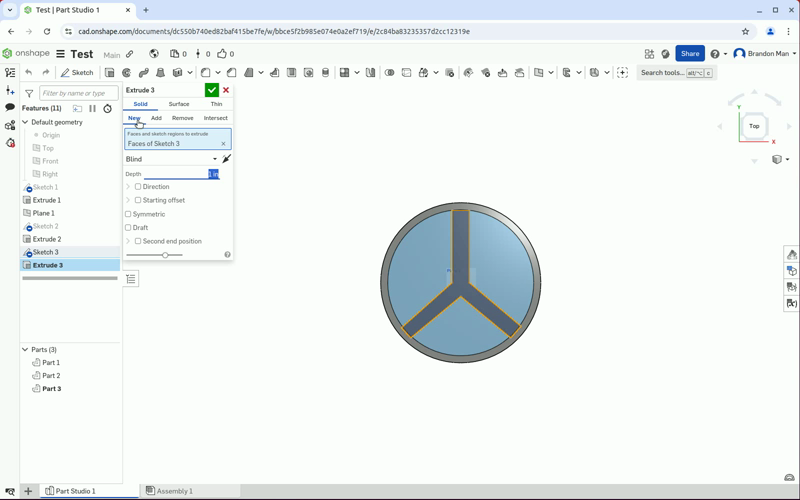
text(-24.312)
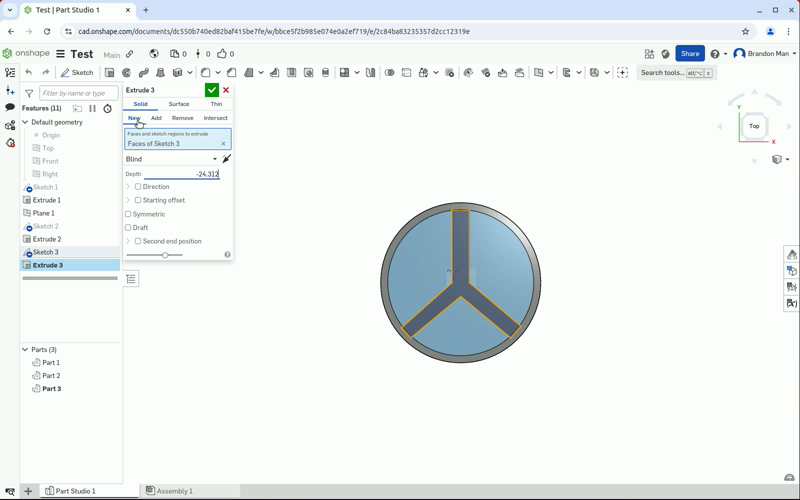
key(enter)
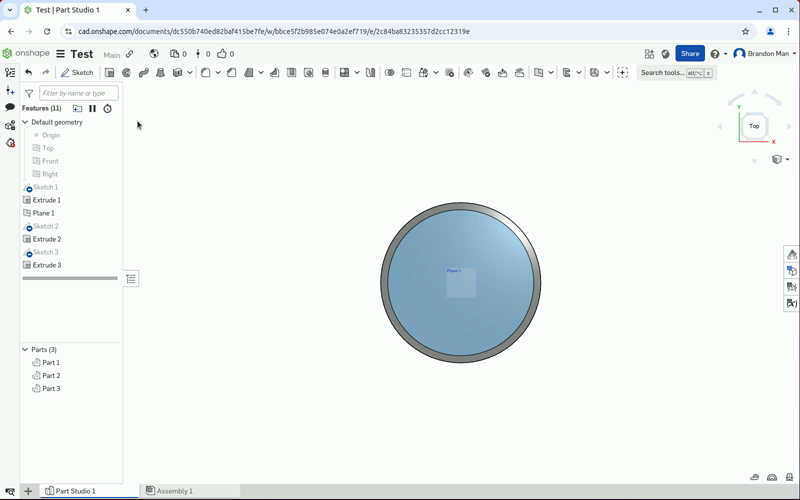
key(shift+h)
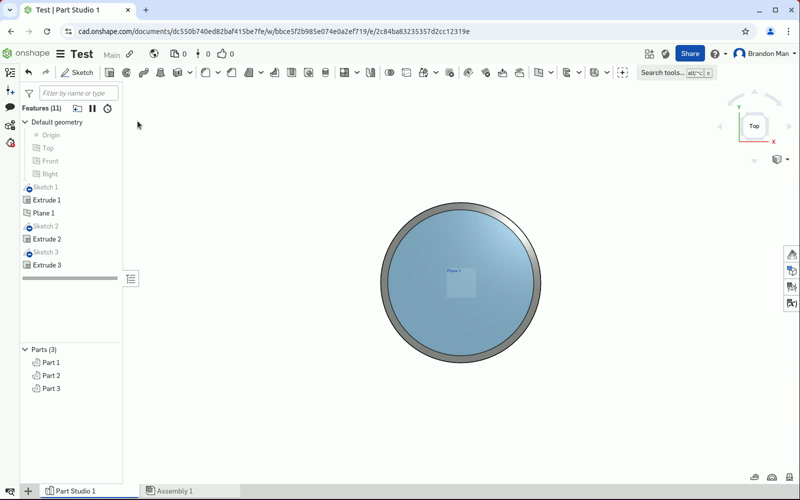
key(shift+h)
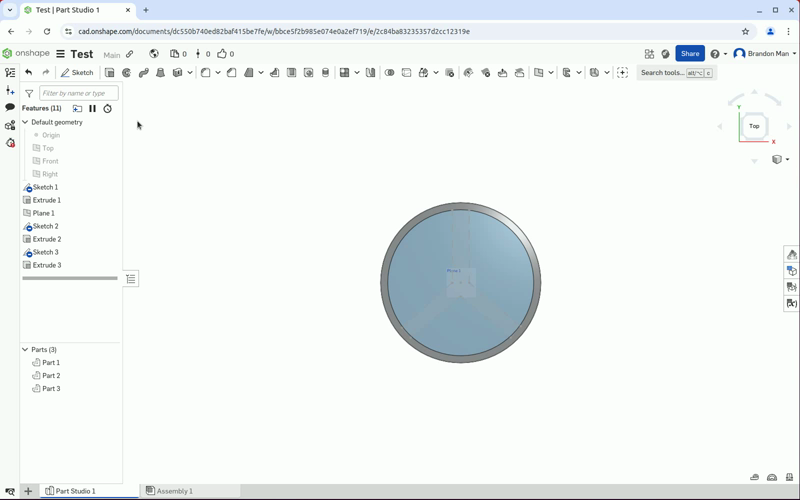
key(shift+7)
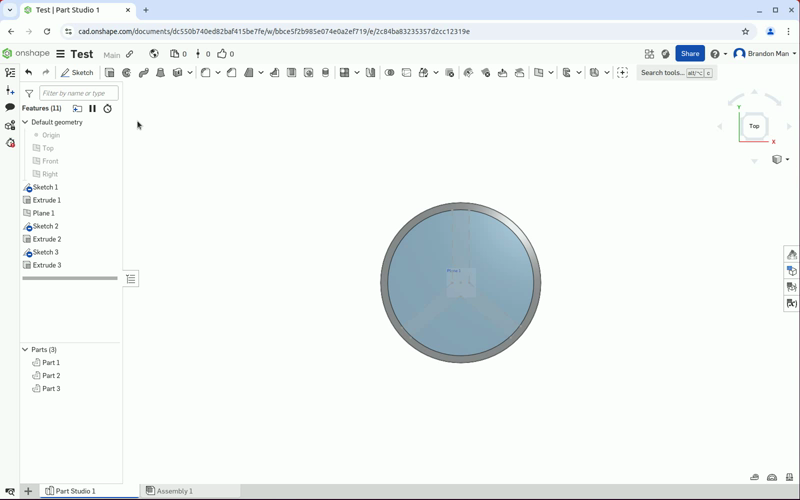
key(up, 3)
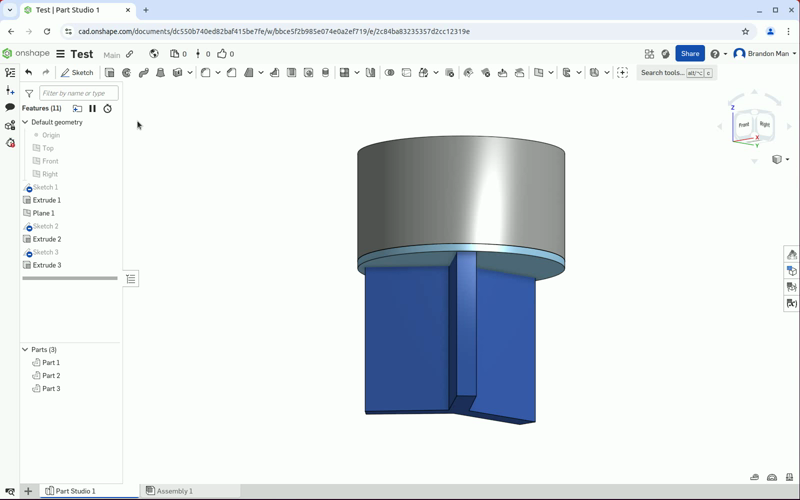
key(left, 3)
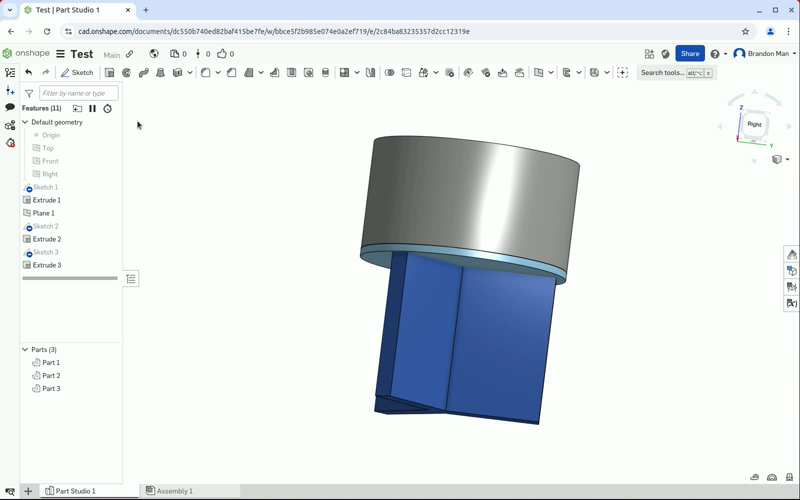
key(right, 3)
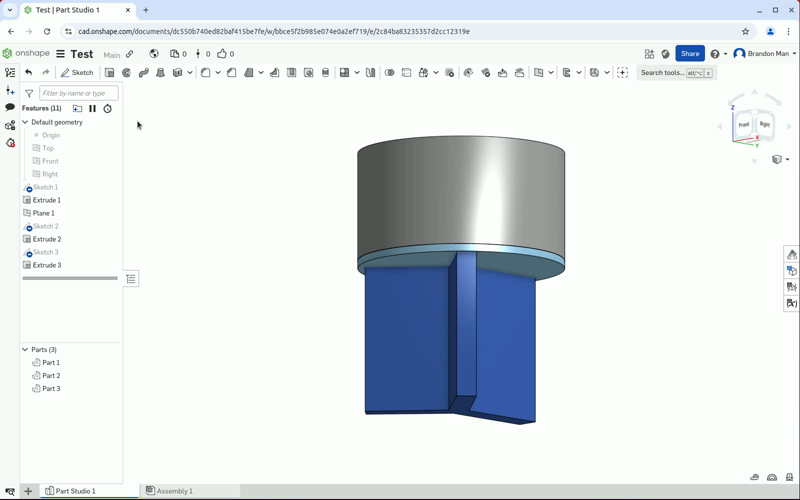
key(down, 3)
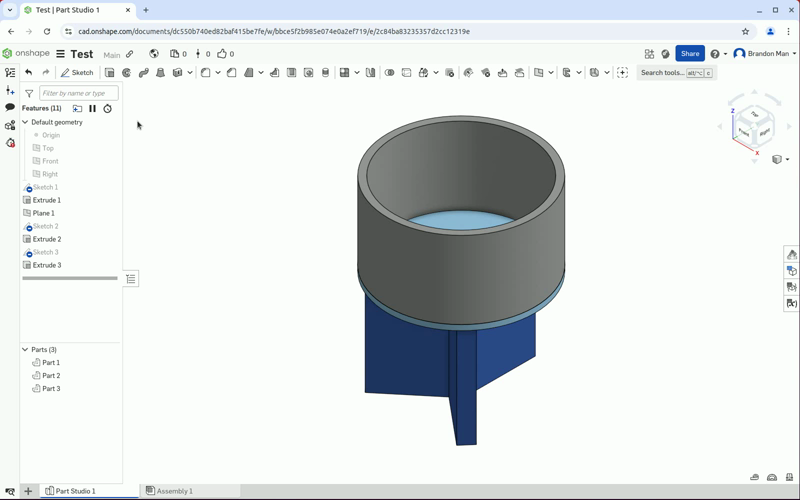
mouse_move(73, 189)
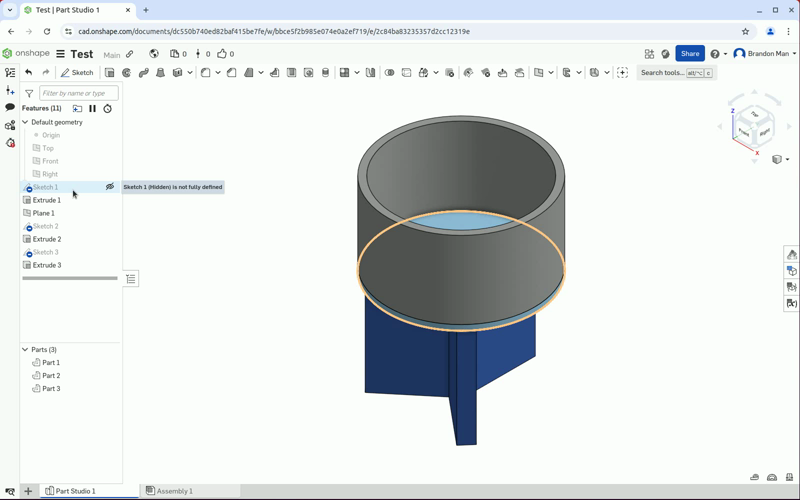
click(73, 189)